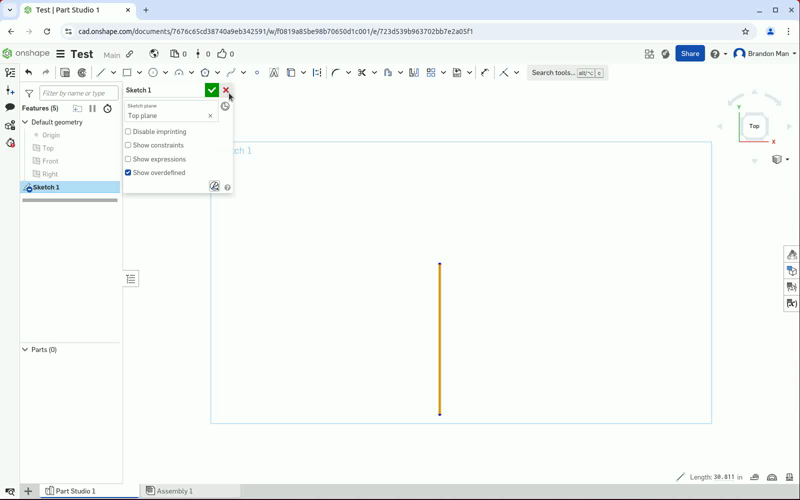
key(shift+h)
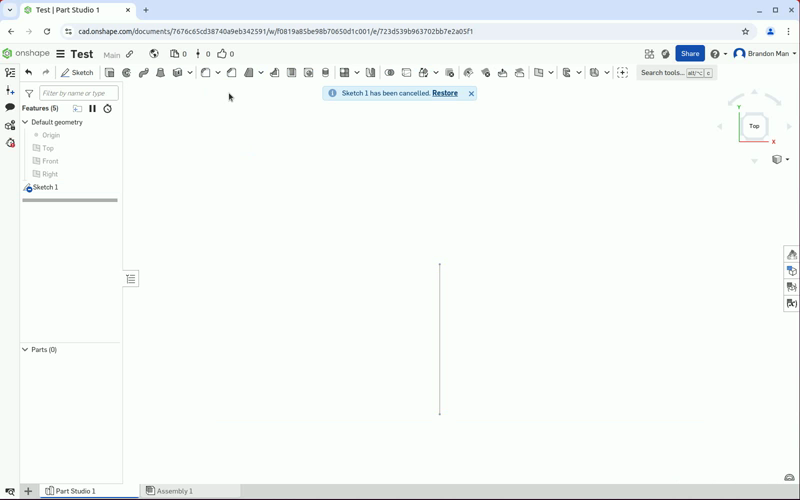
key(shift+s)
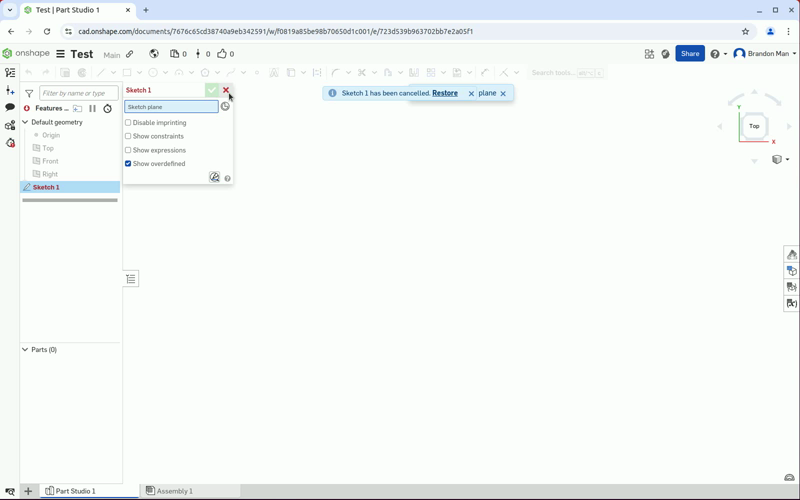
mouse_move(73, 150)
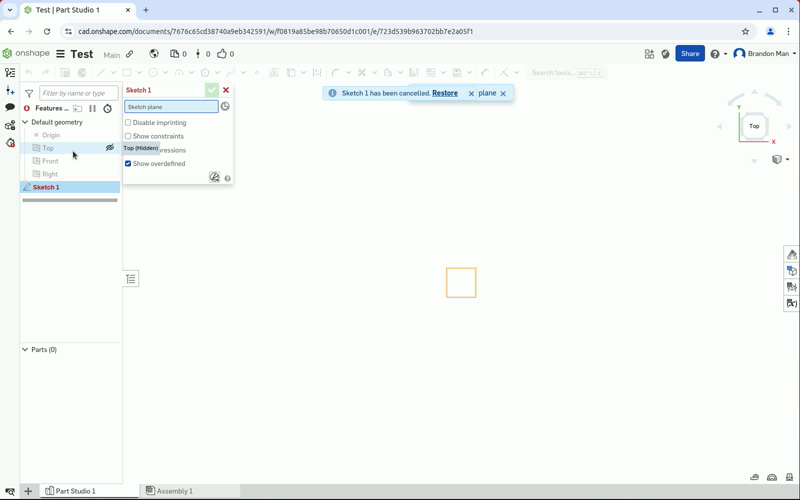
click(73, 150)
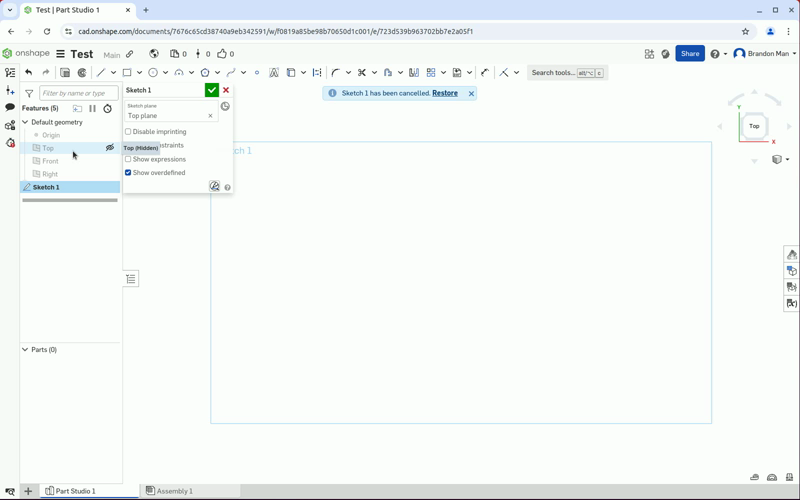
mouse_move(73, 352)
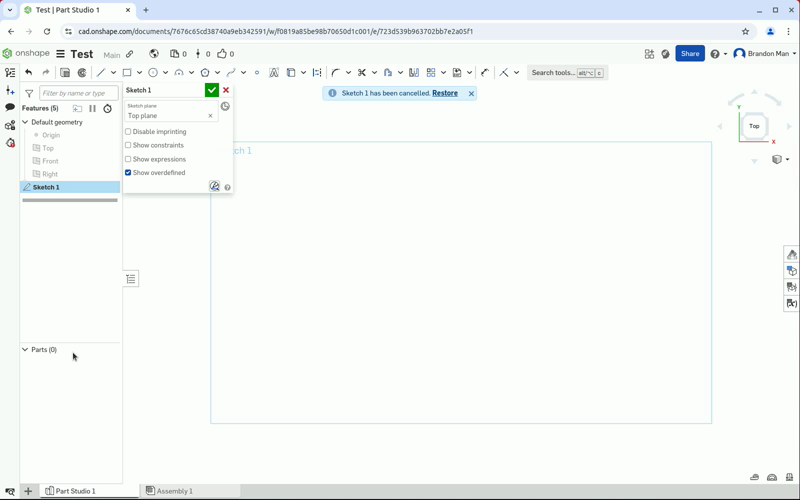
key(y)
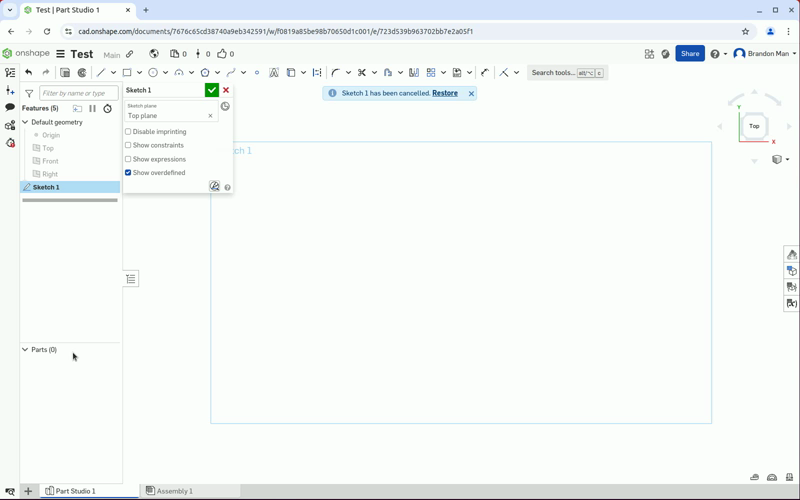
key(c)
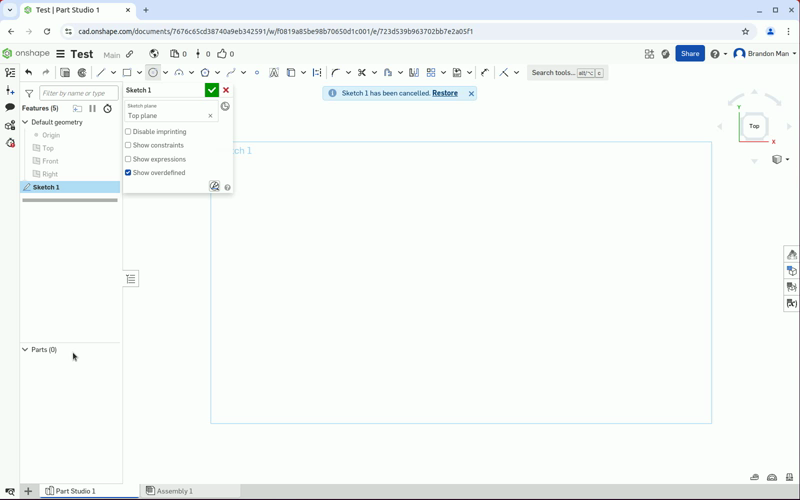
key_down(shift)
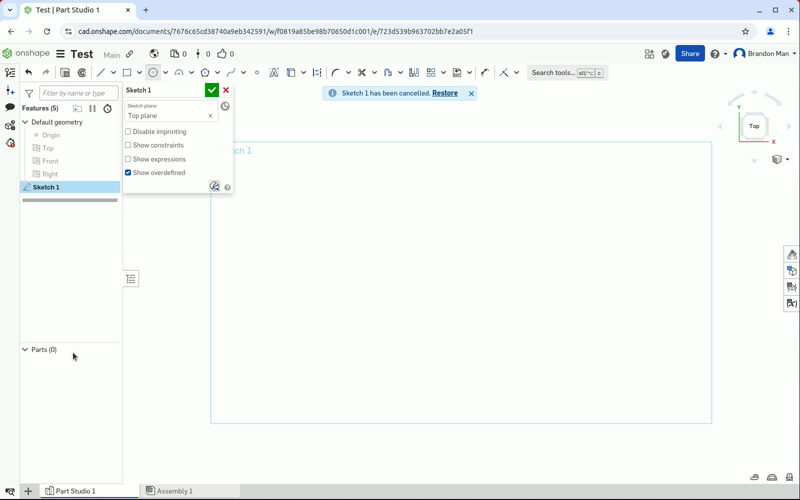
mouse_move(460, 282)
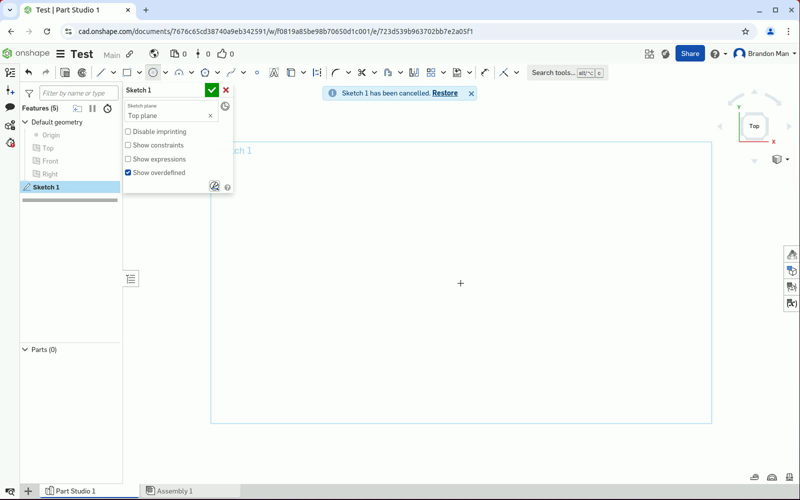
click(460, 282)
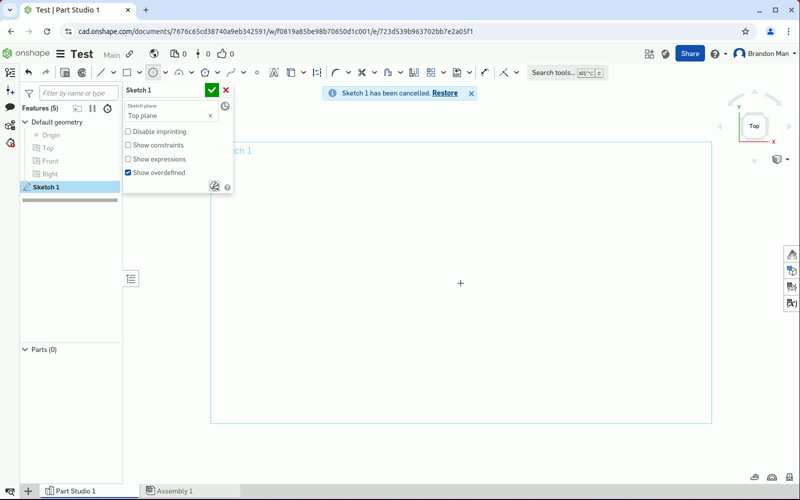
key_up(shift)
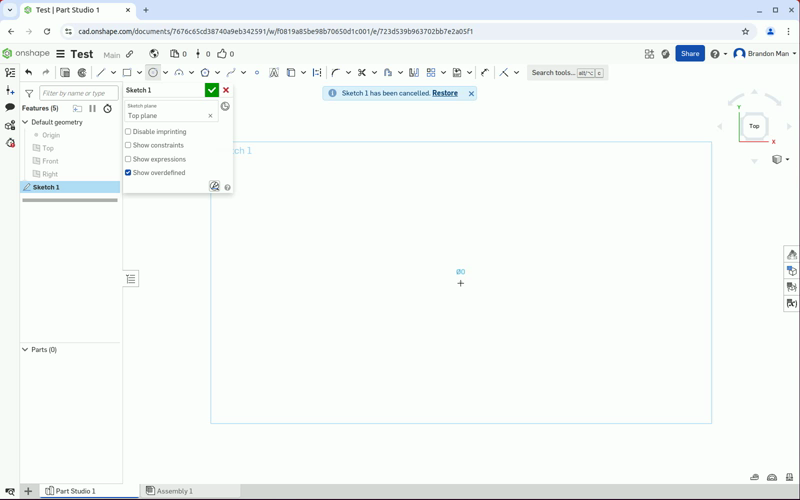
mouse_move(512, 282)
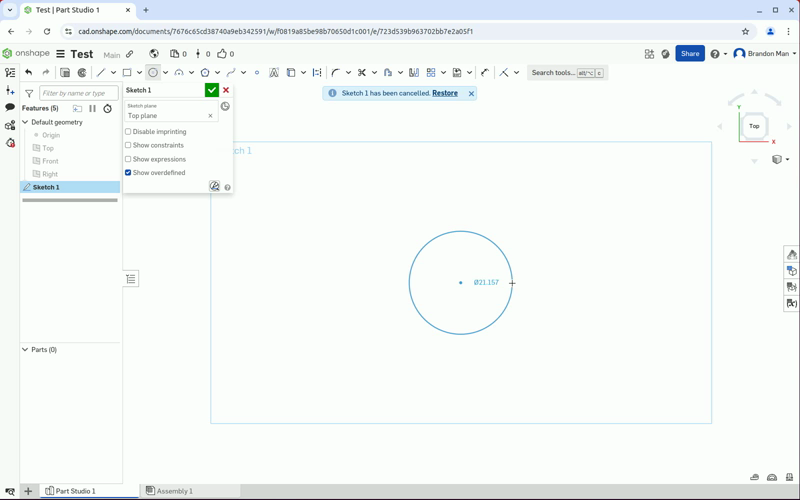
click(512, 282)
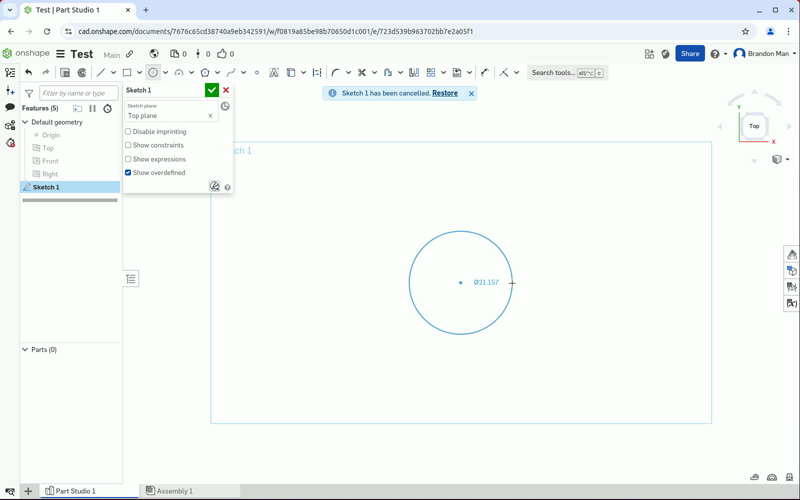
key(esc)
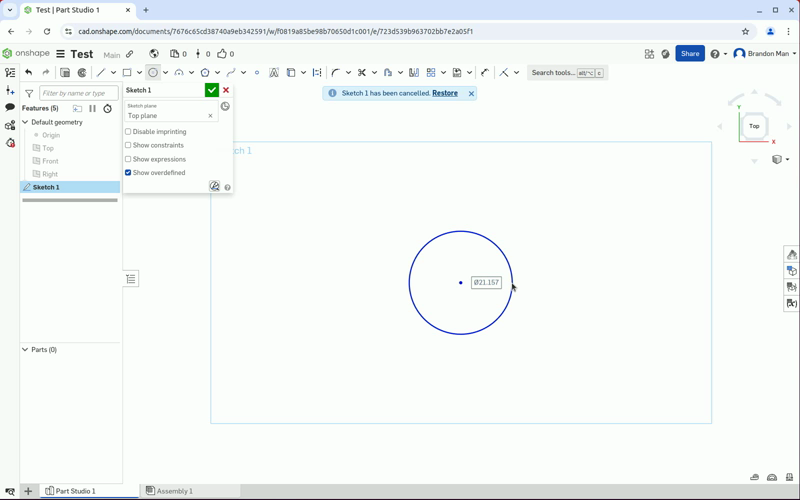
key(c)
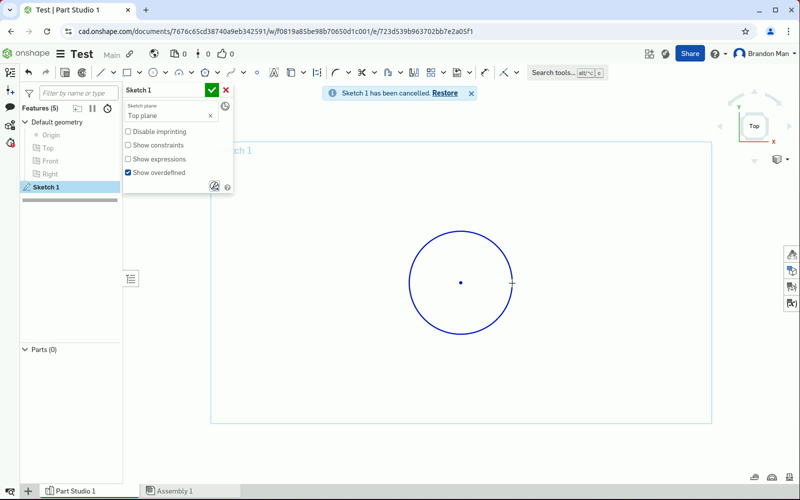
key_down(shift)
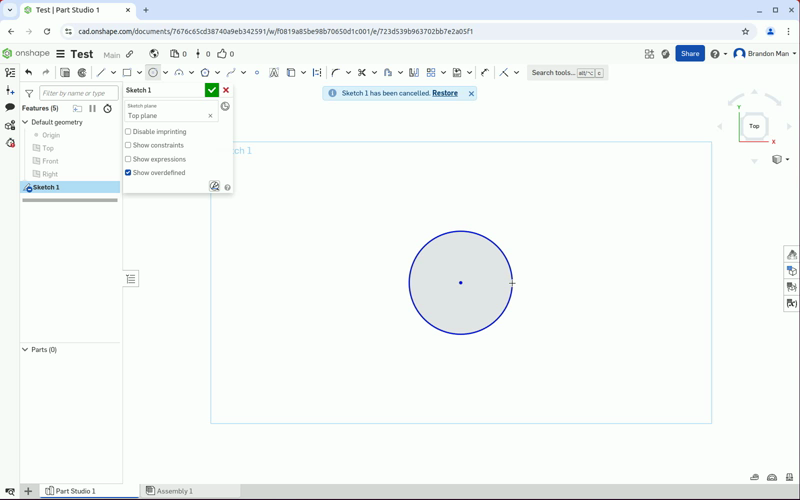
mouse_move(460, 282)
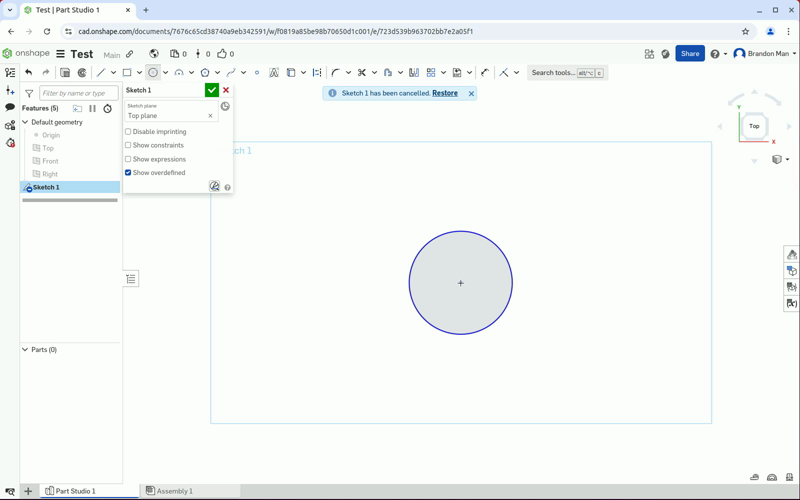
click(460, 282)
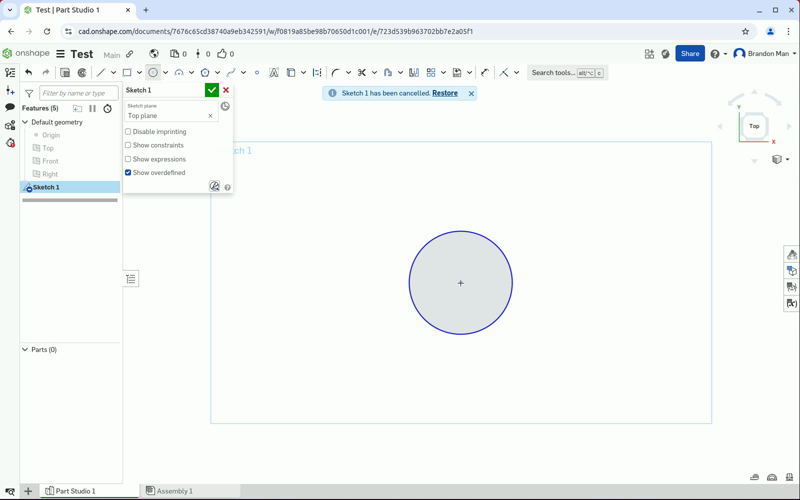
key_up(shift)
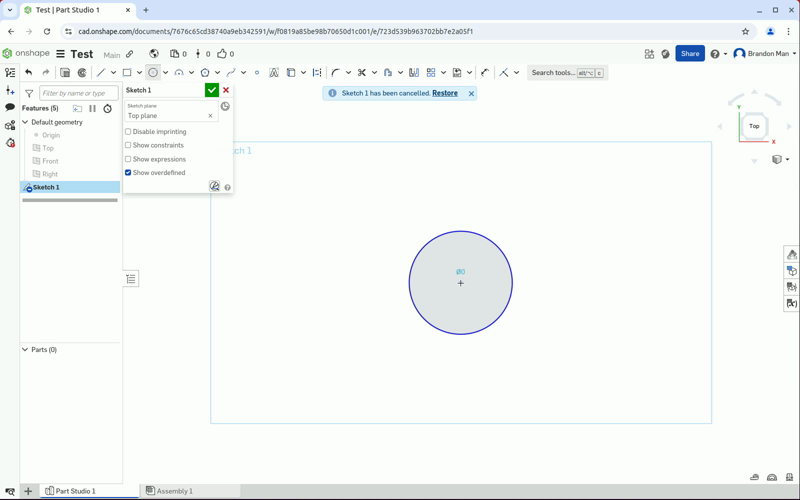
mouse_move(500, 282)
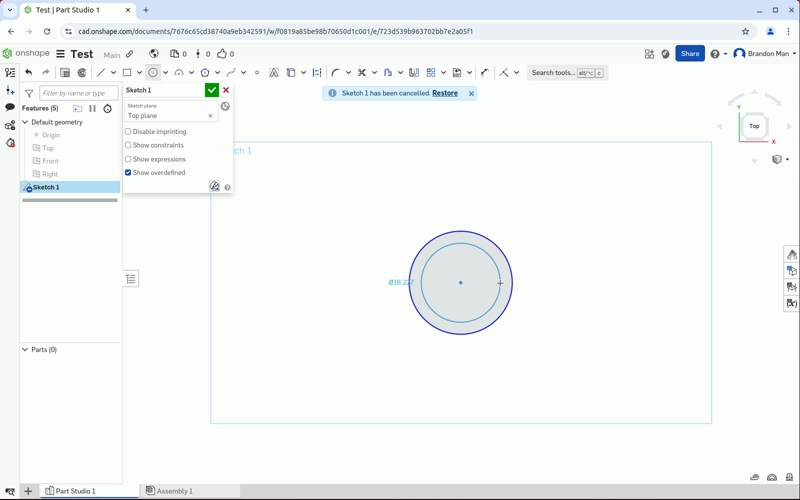
click(500, 282)
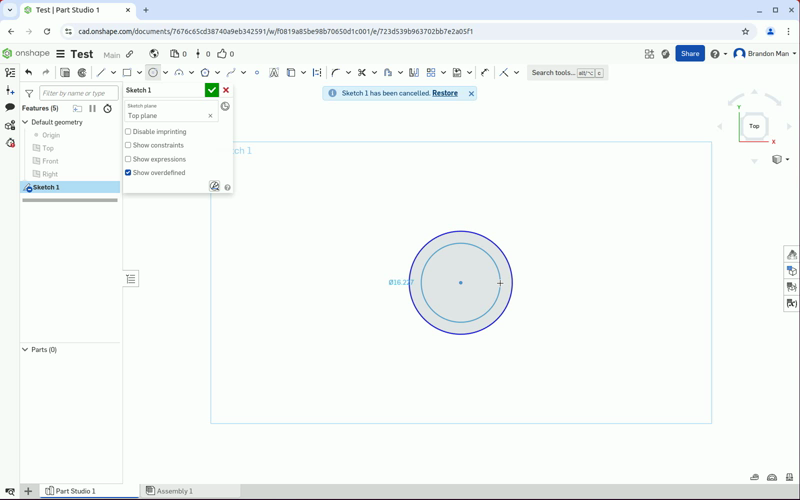
key(esc)
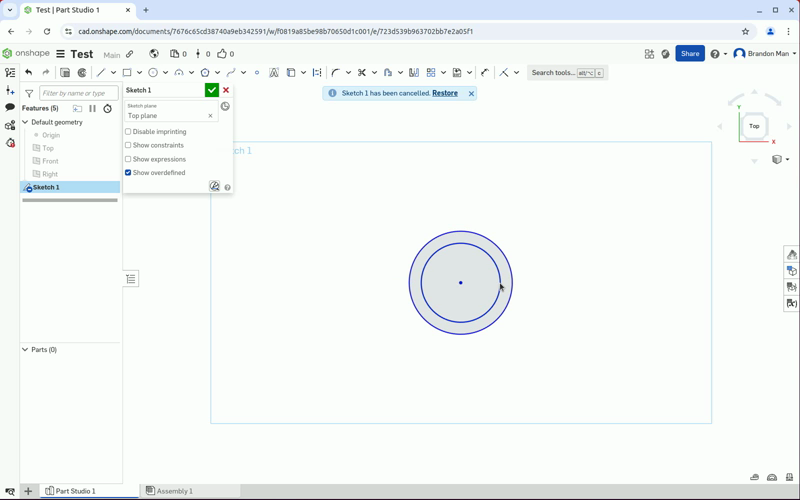
mouse_move(470, 323)
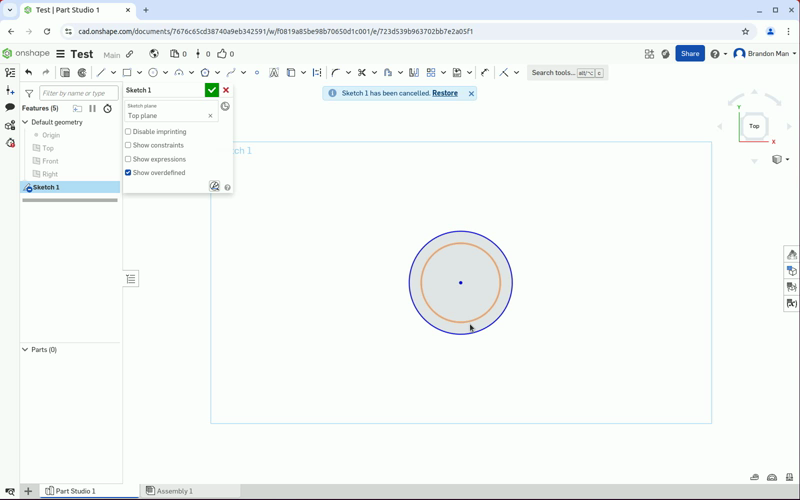
click(470, 323)
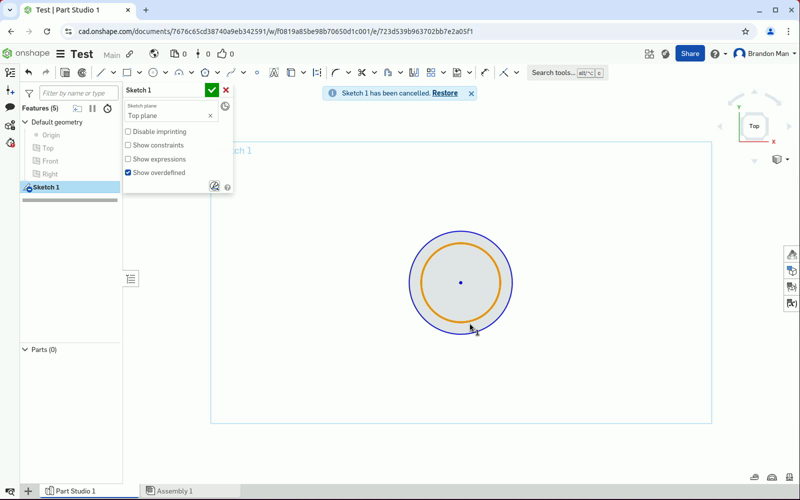
mouse_move(73, 352)
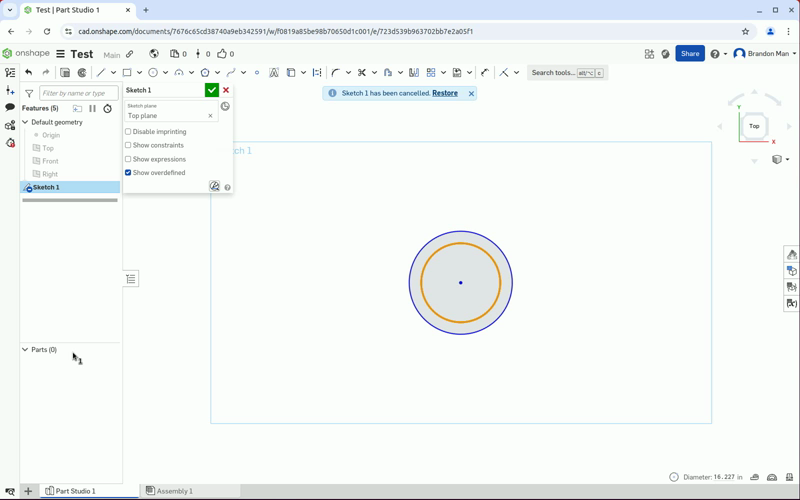
key(shift+y)
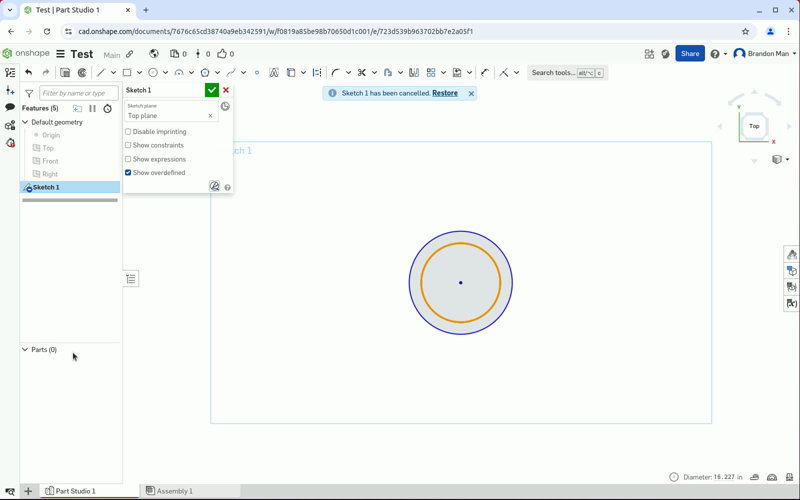
key(shift+e)
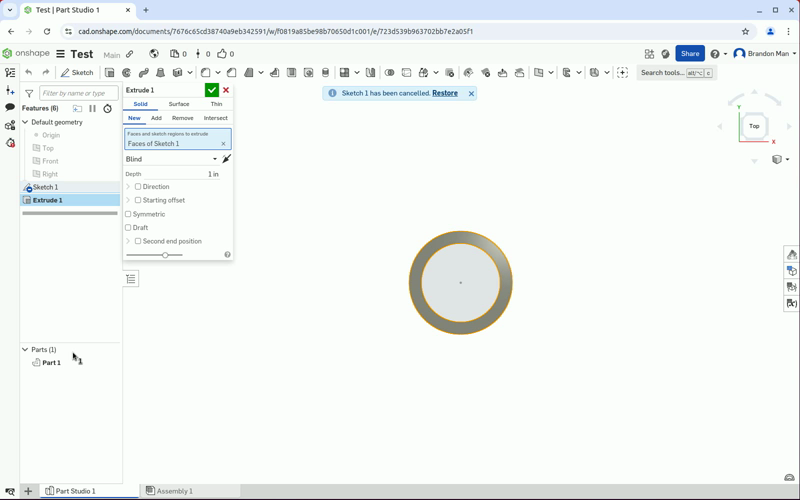
mouse_move(143, 106)
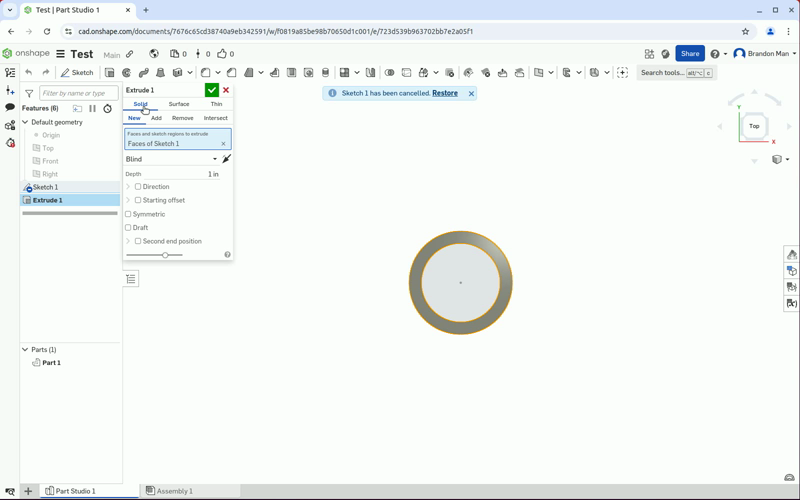
click(143, 106)
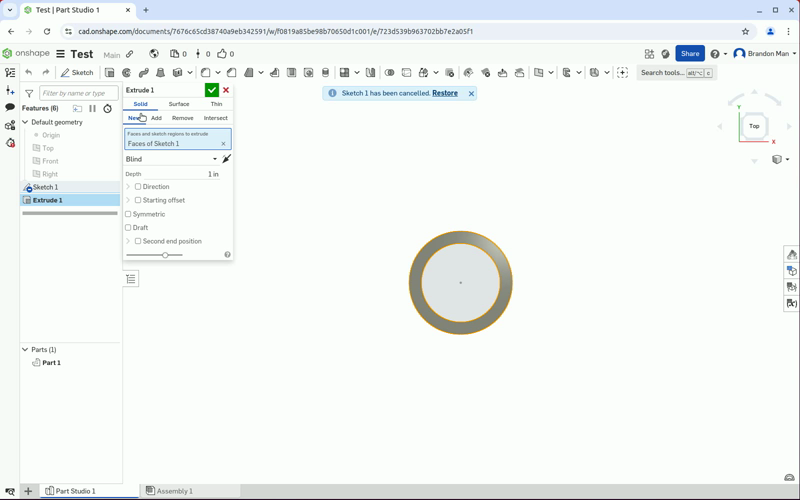
mouse_move(137, 120)
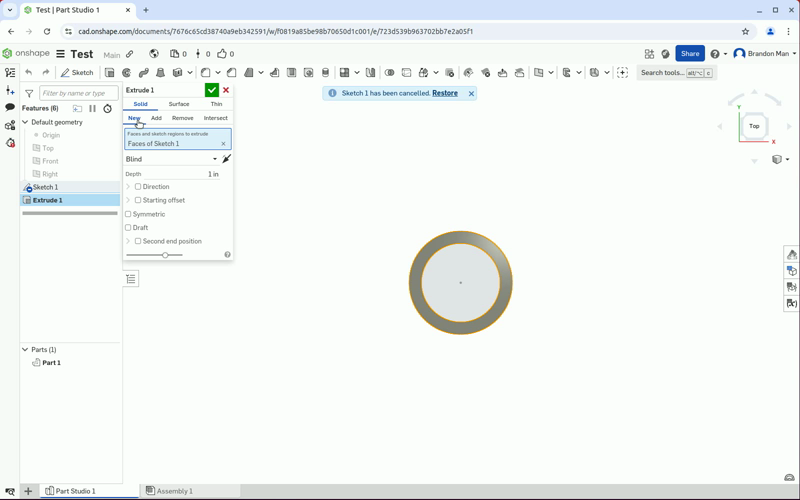
click(137, 120)
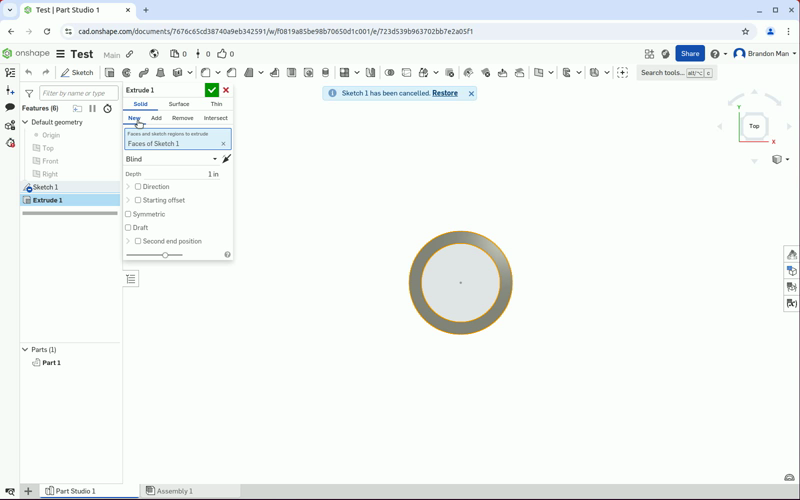
key(tab, 4)
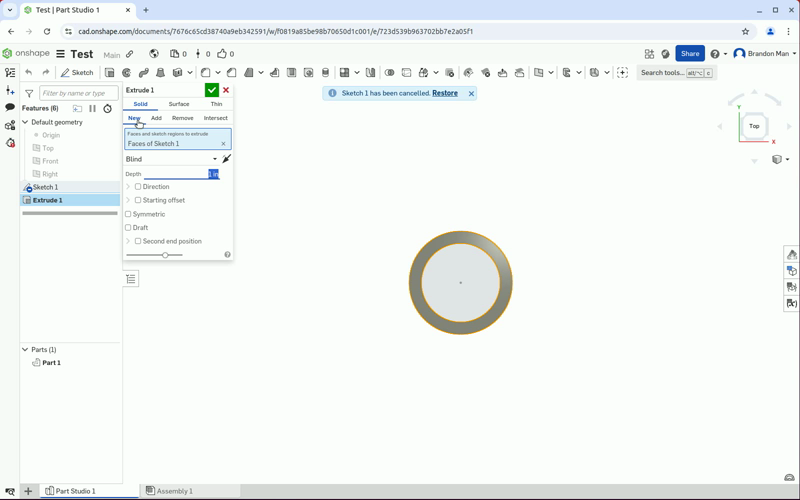
text(20.22)
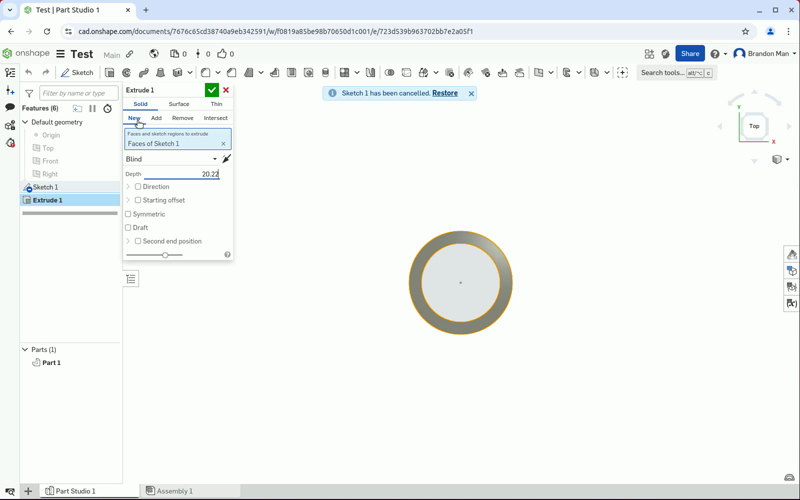
key(enter)
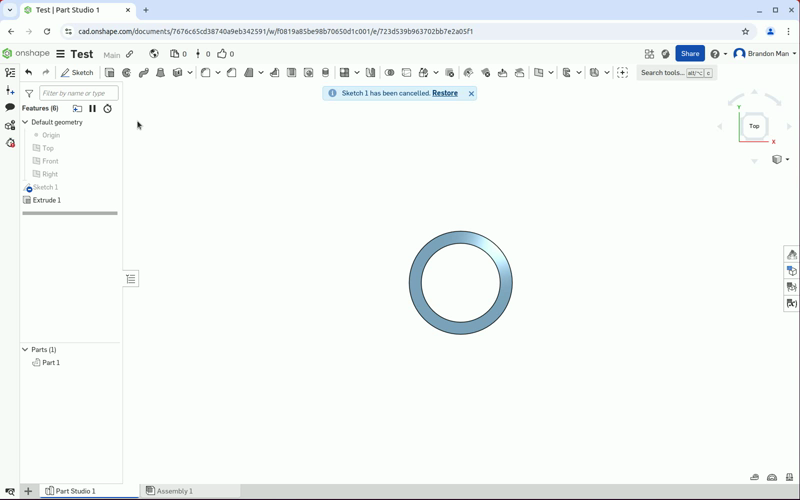
key(shift+h)
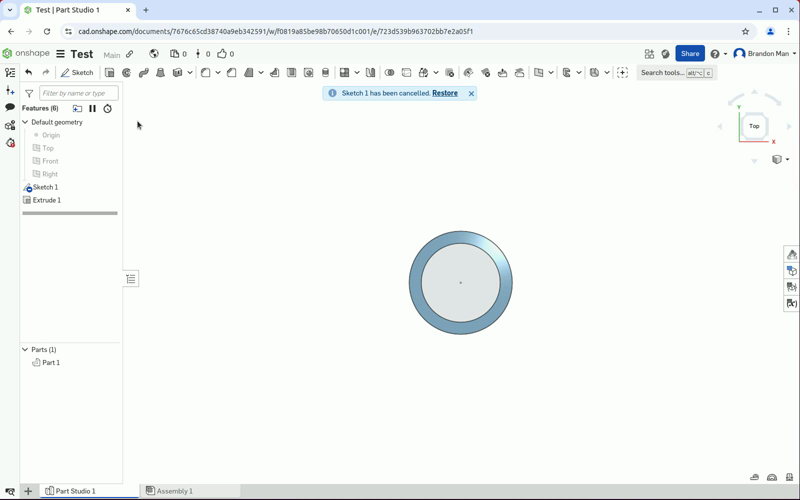
key(shift+h)
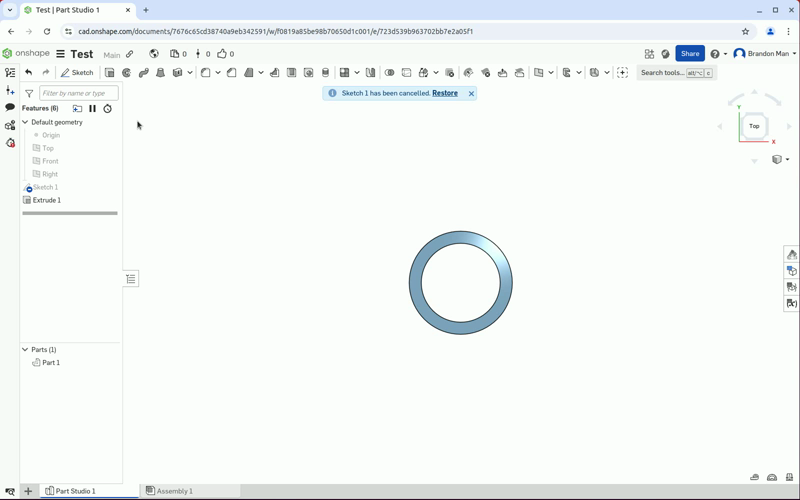
mouse_move(73, 189)
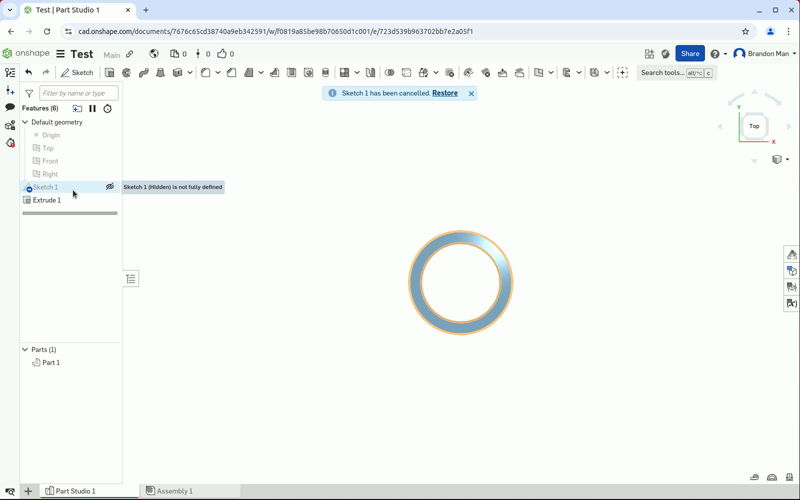
click(73, 189)
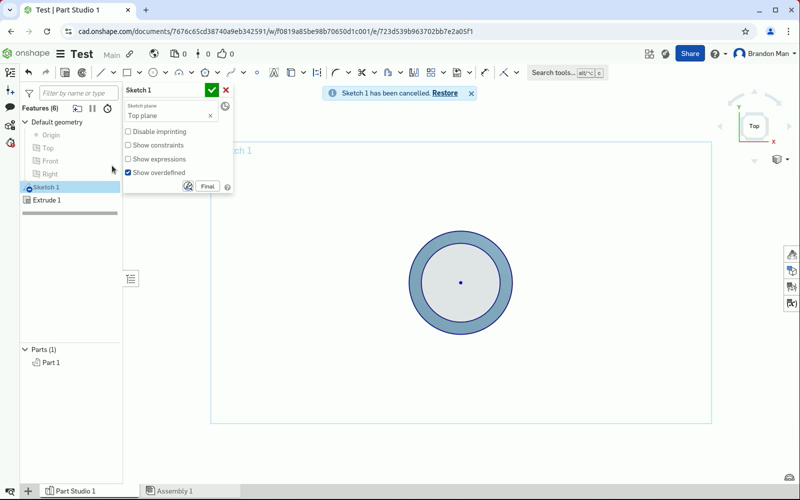
mouse_move(229, 92)
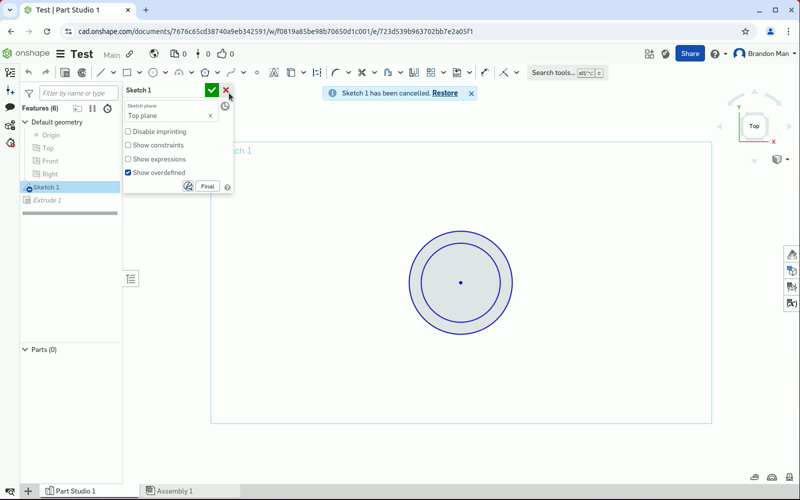
click(229, 92)
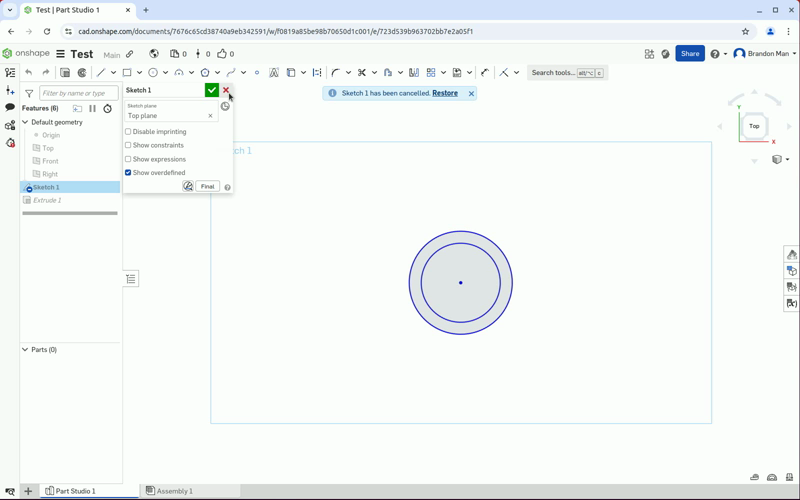
key(shift+s)
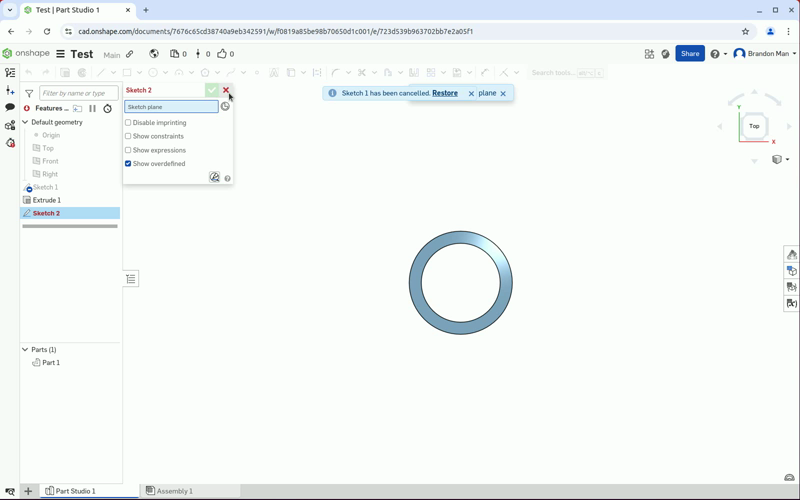
mouse_move(73, 150)
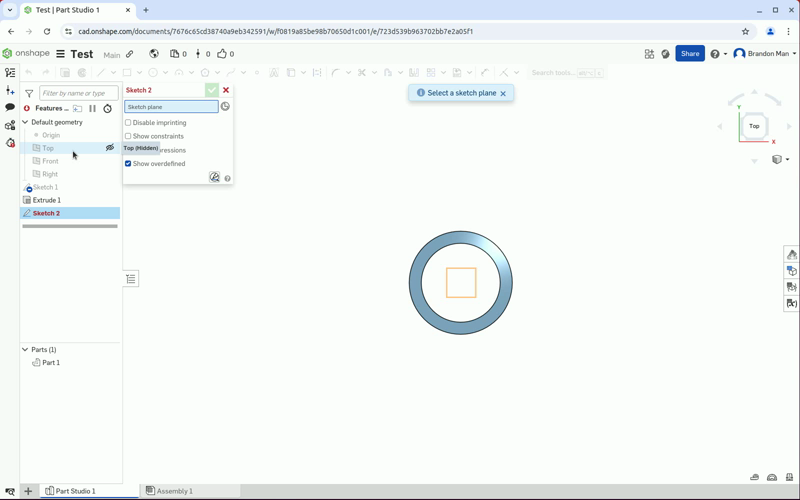
click(73, 150)
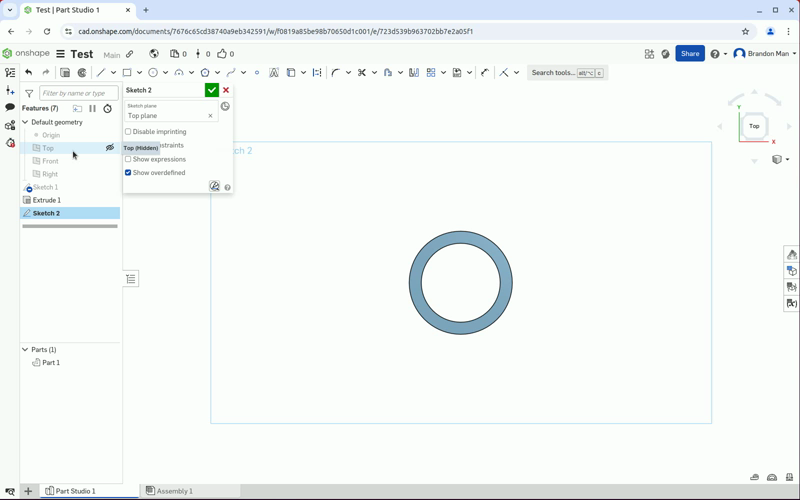
mouse_move(73, 352)
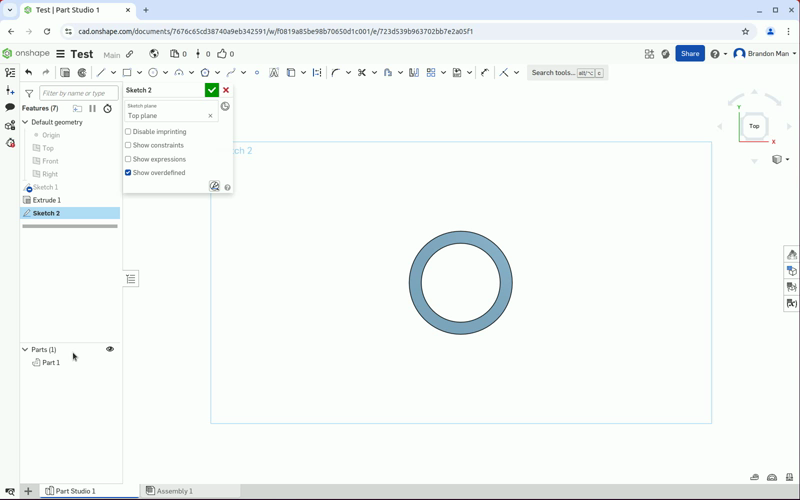
key(y)
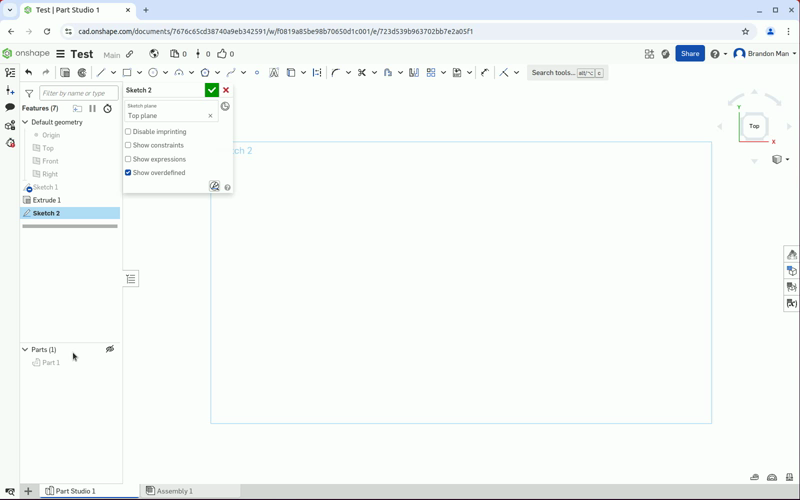
key(l)
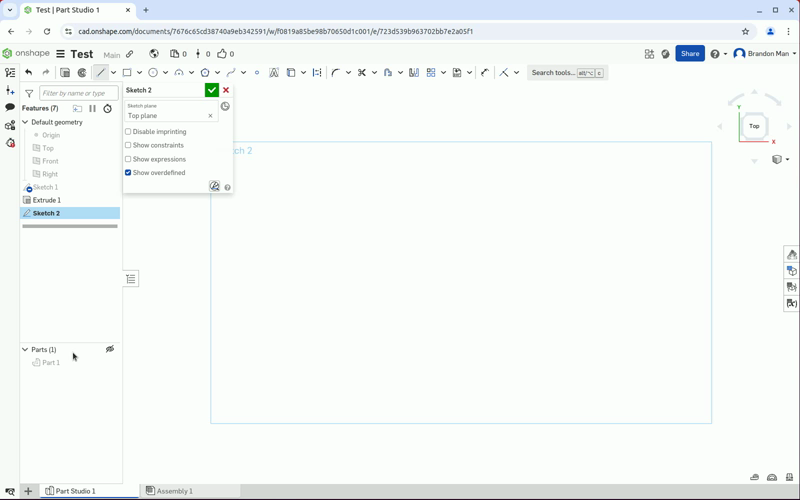
key_down(shift)
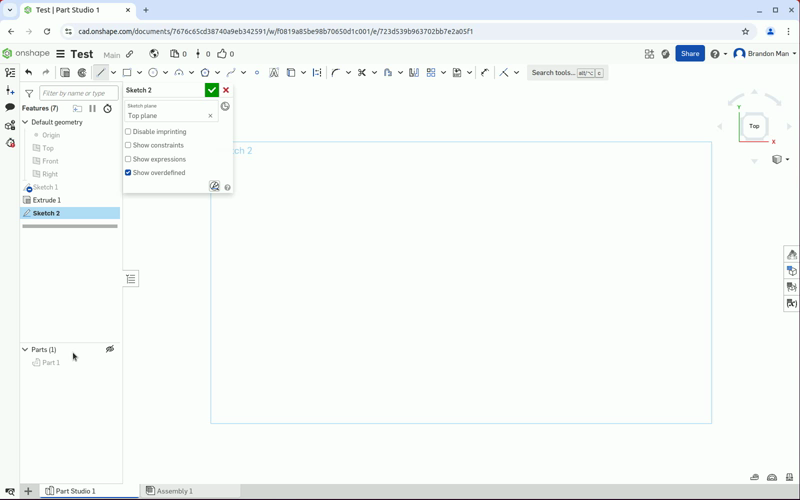
mouse_move(403, 290)
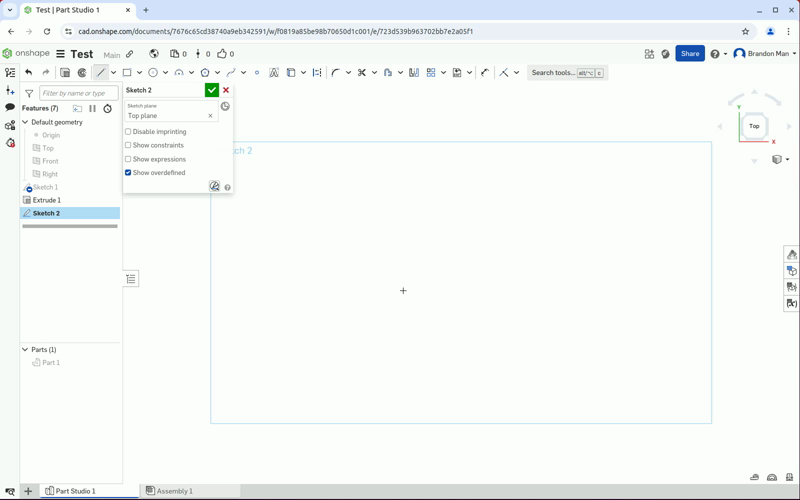
click(403, 290)
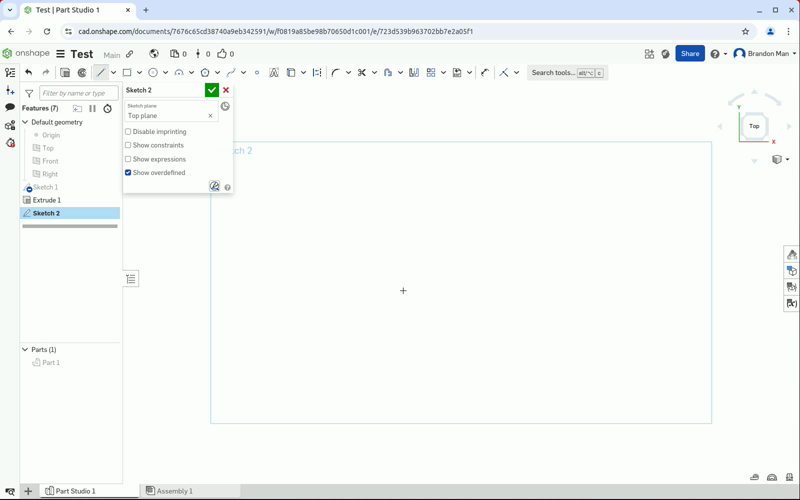
key_up(shift)
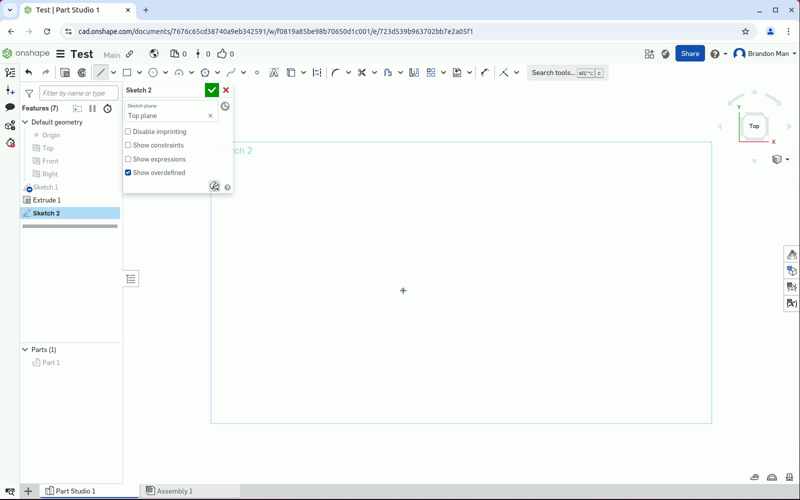
key_down(shift)
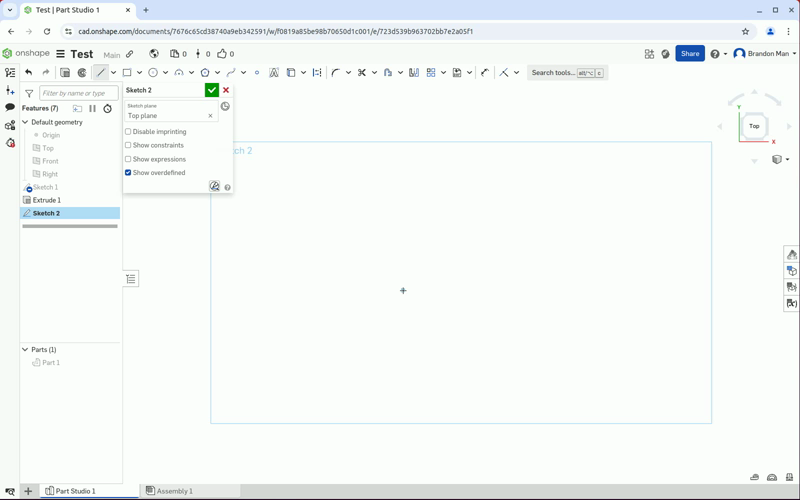
mouse_move(518, 290)
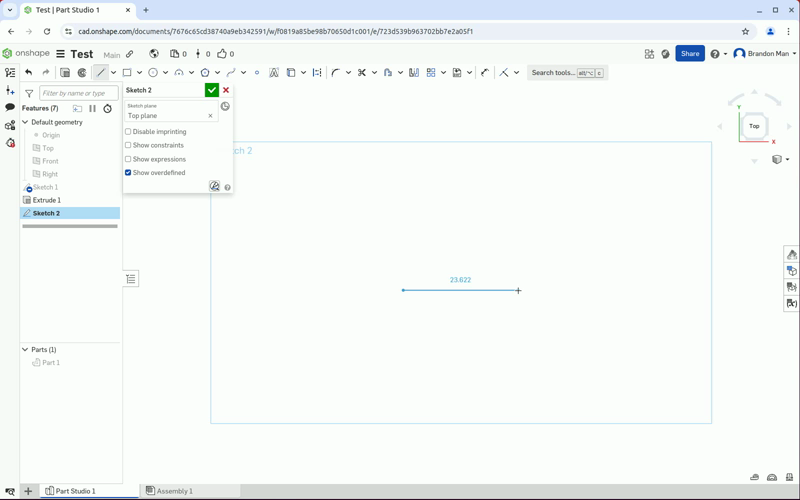
click(518, 290)
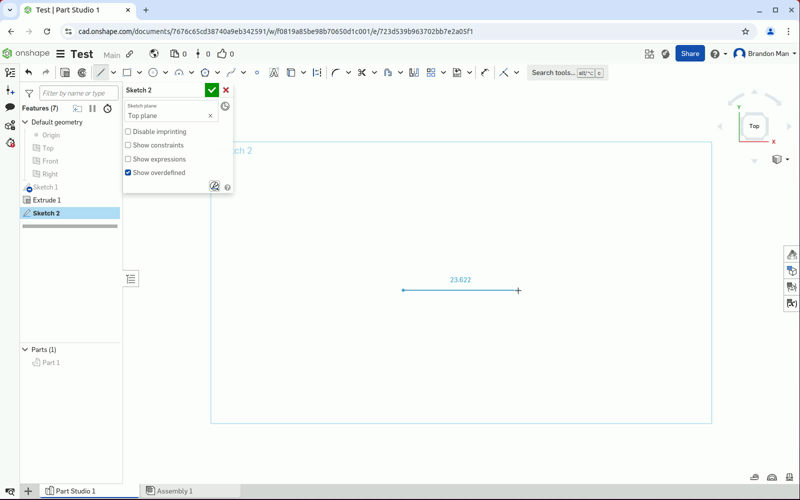
key_up(shift)
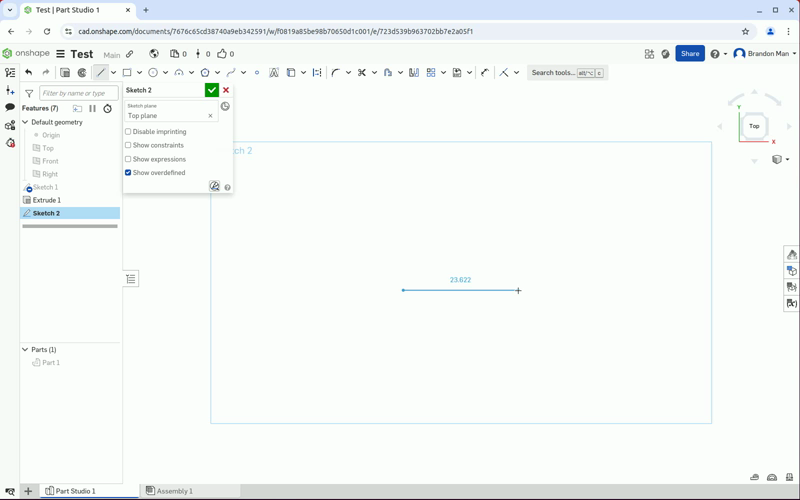
key_down(shift)
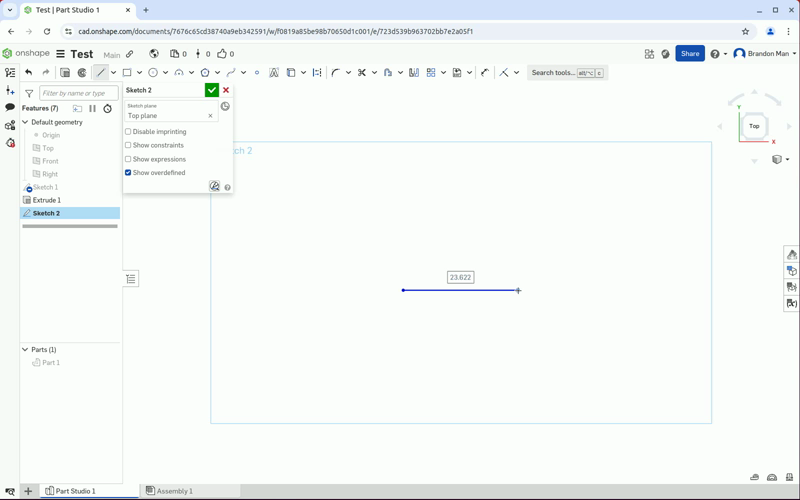
mouse_move(548, 290)
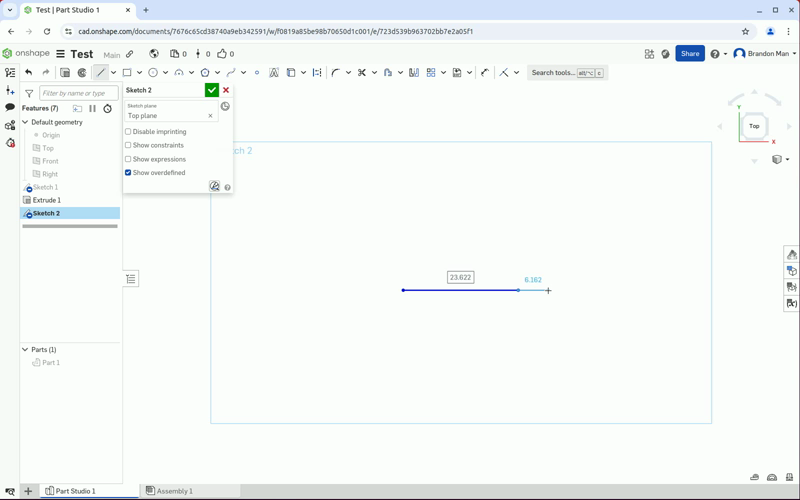
mouse_move(518, 275)
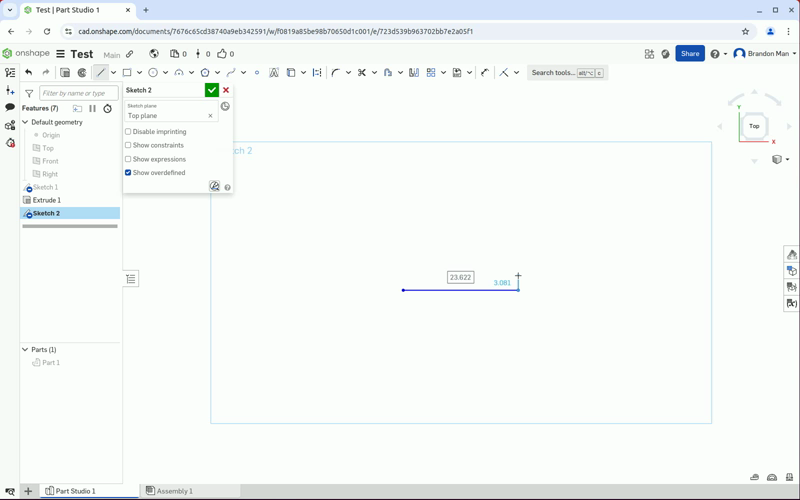
click(518, 275)
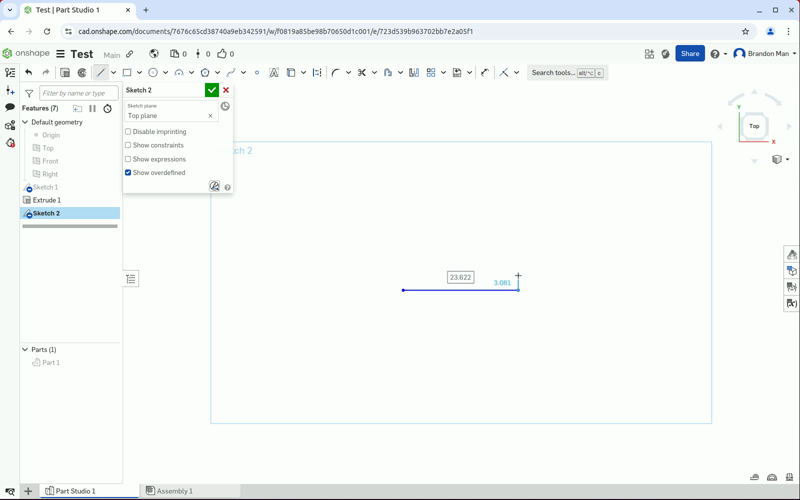
key_up(shift)
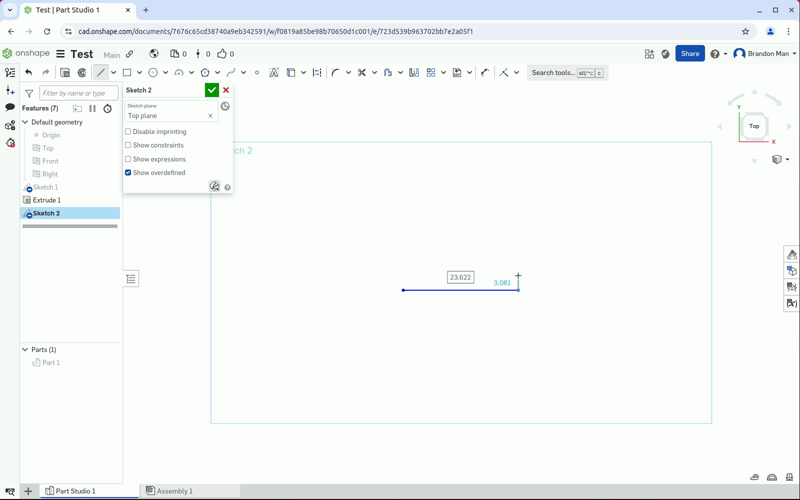
key_down(shift)
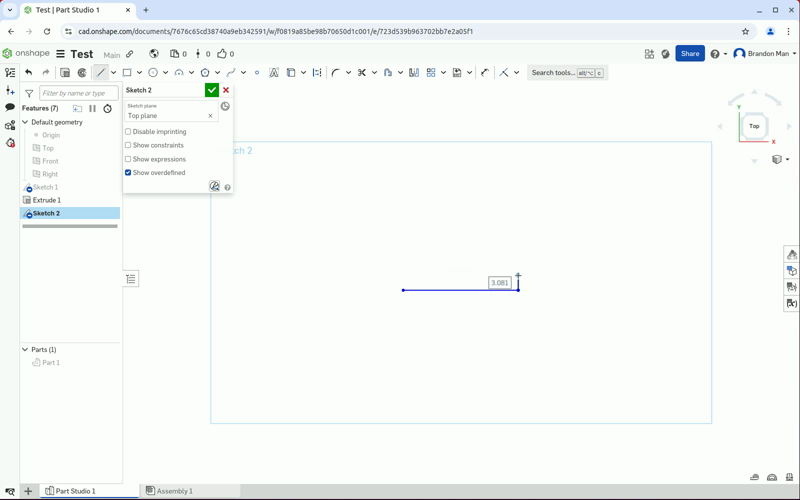
mouse_move(403, 275)
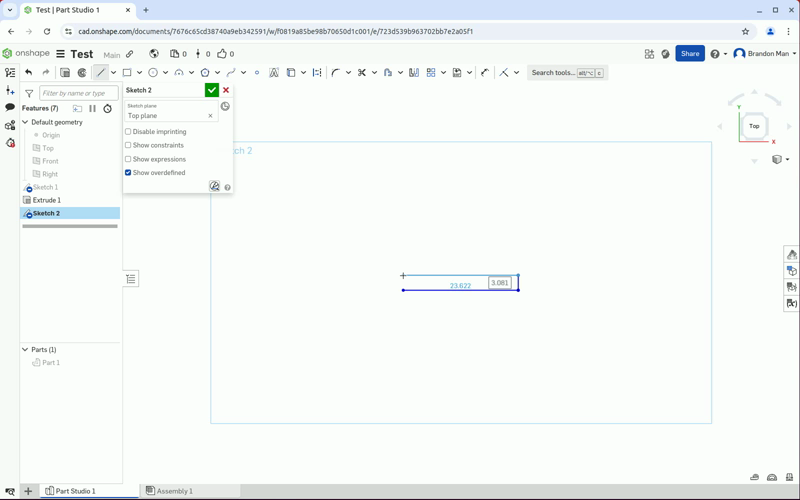
click(403, 275)
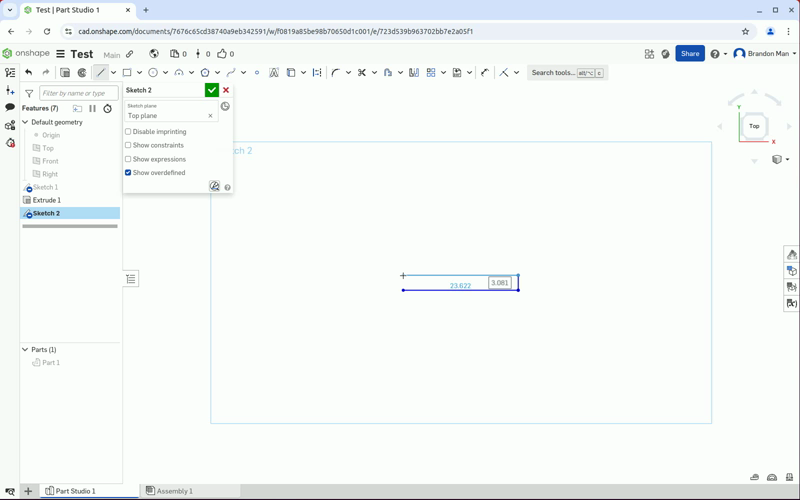
key_up(shift)
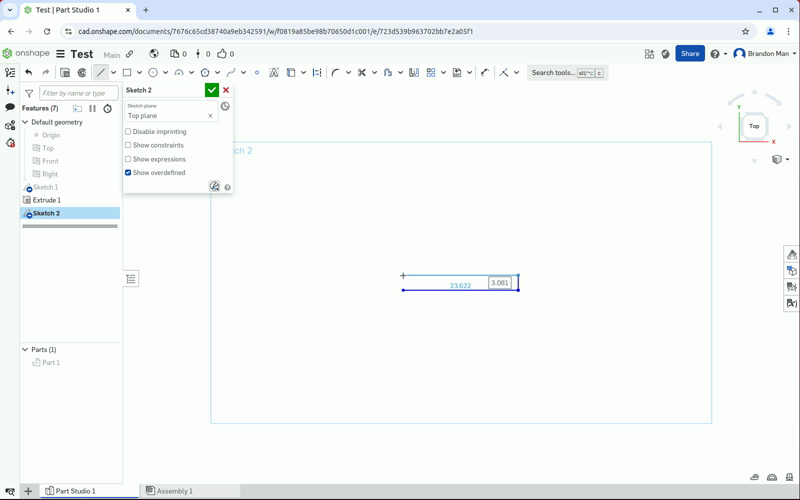
mouse_move(433, 275)
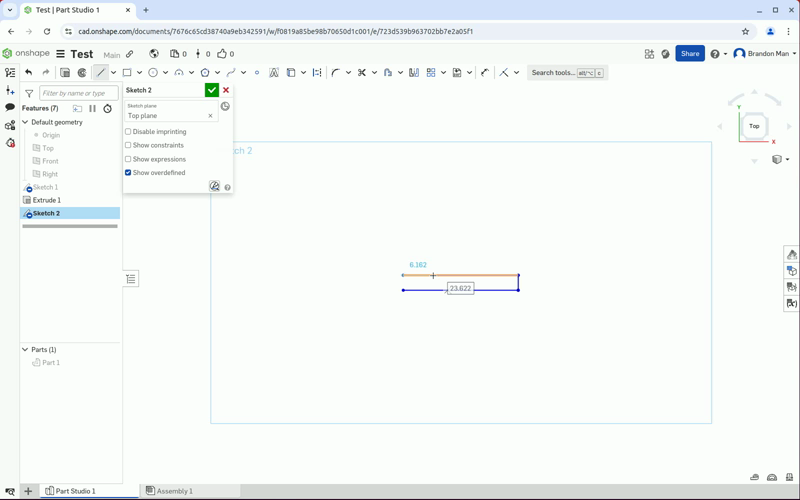
key_down(shift)
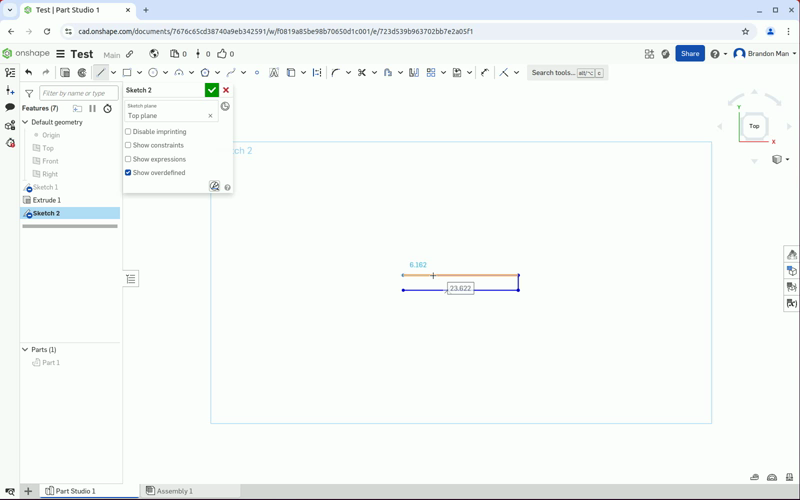
mouse_move(403, 290)
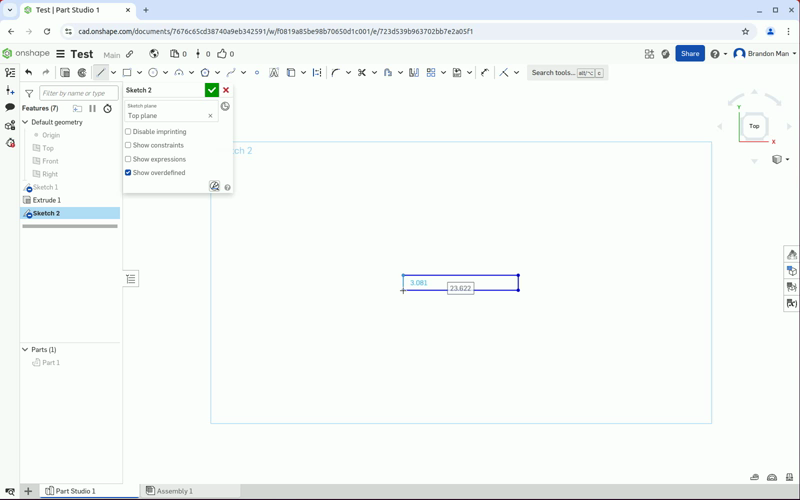
key_up(shift)
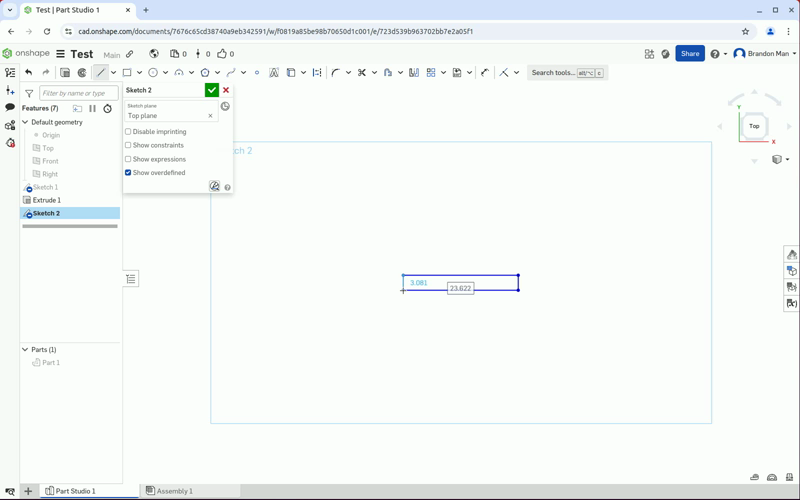
click(403, 290)
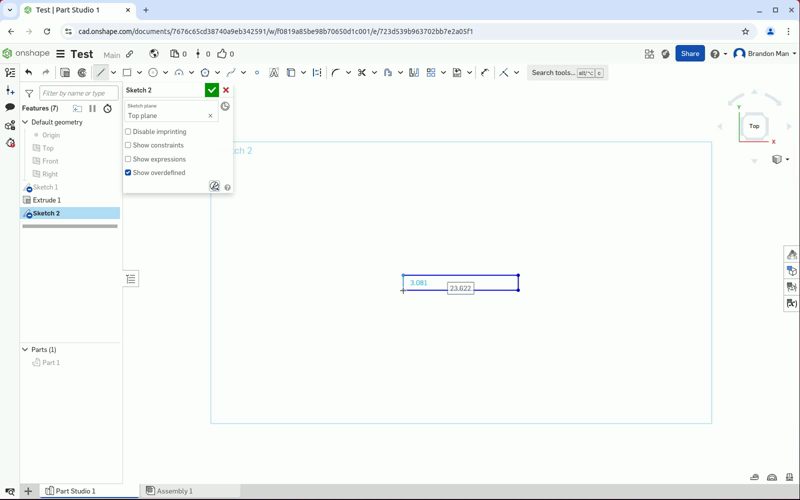
key(esc)
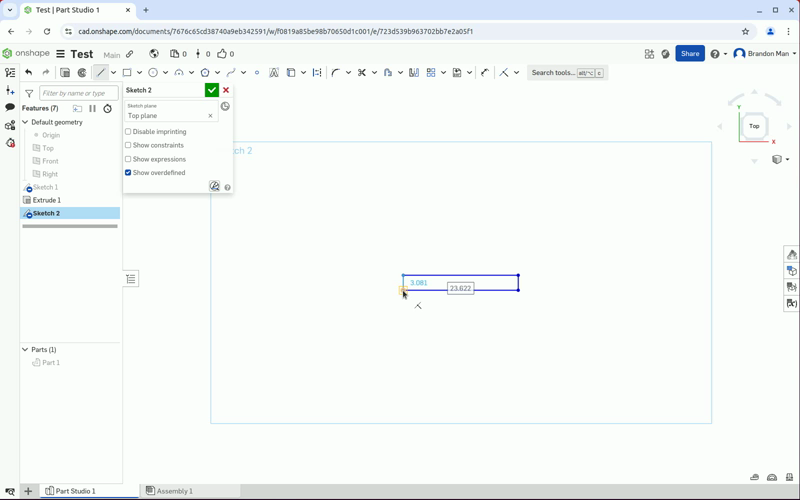
mouse_move(507, 281)
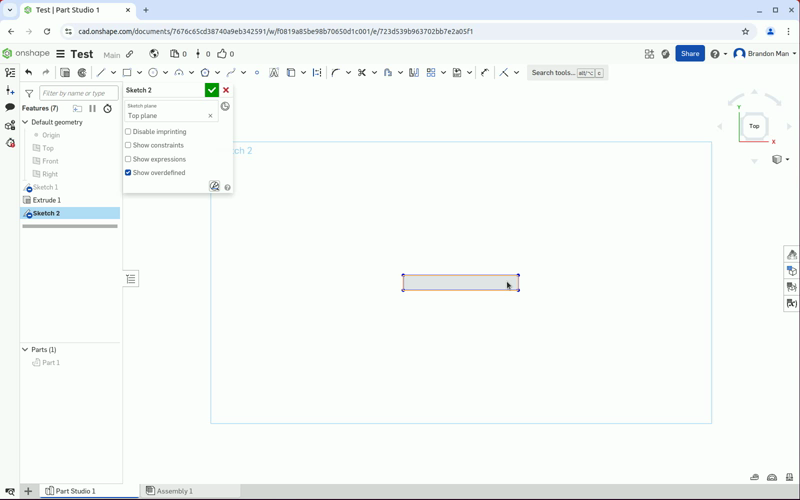
scroll(6)
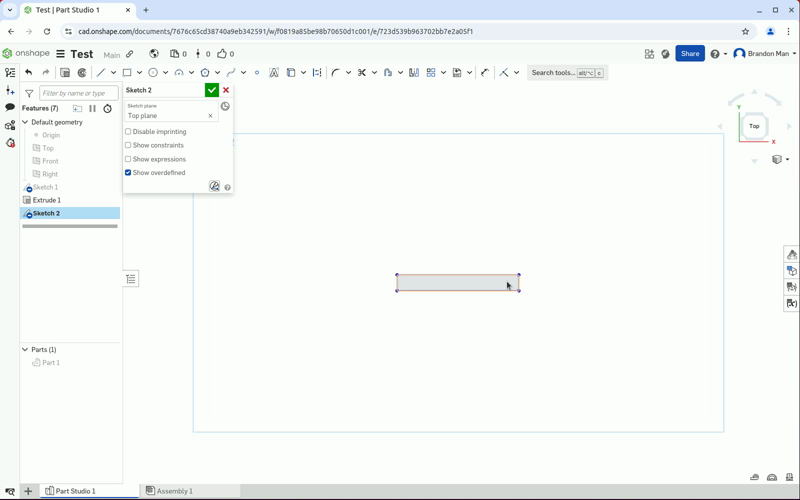
scroll(6)
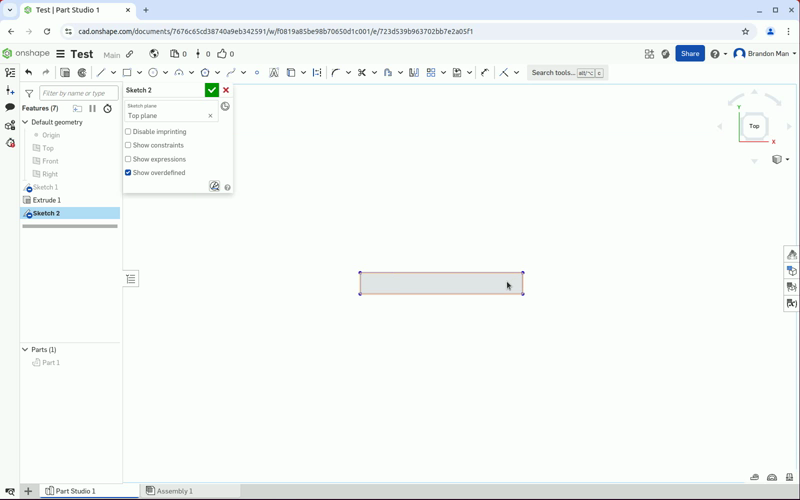
scroll(6)
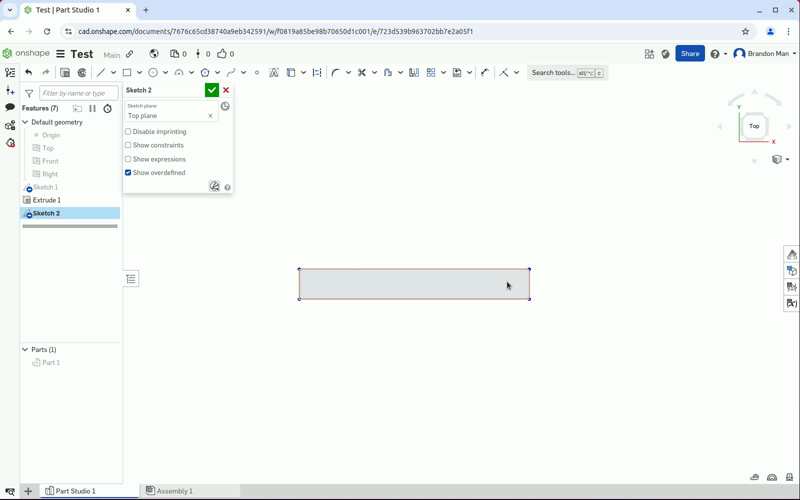
scroll(6)
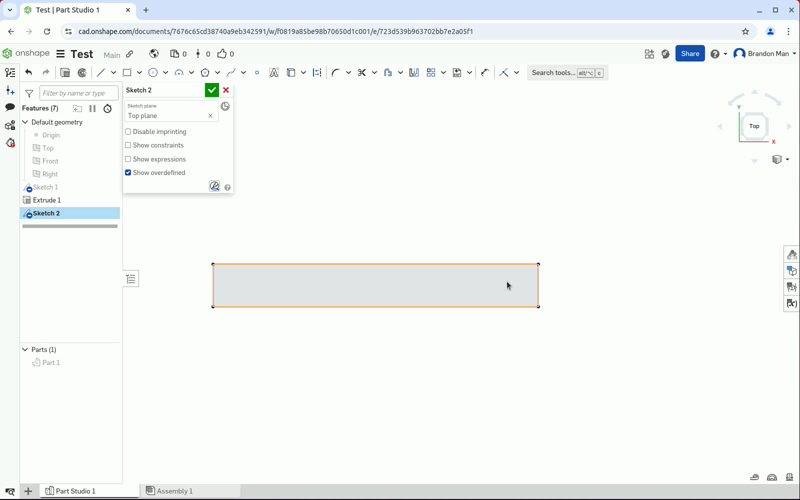
scroll(6)
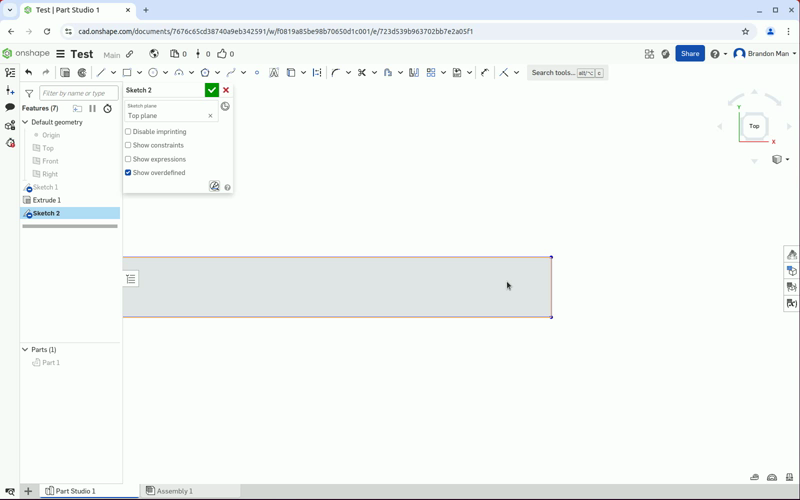
scroll(6)
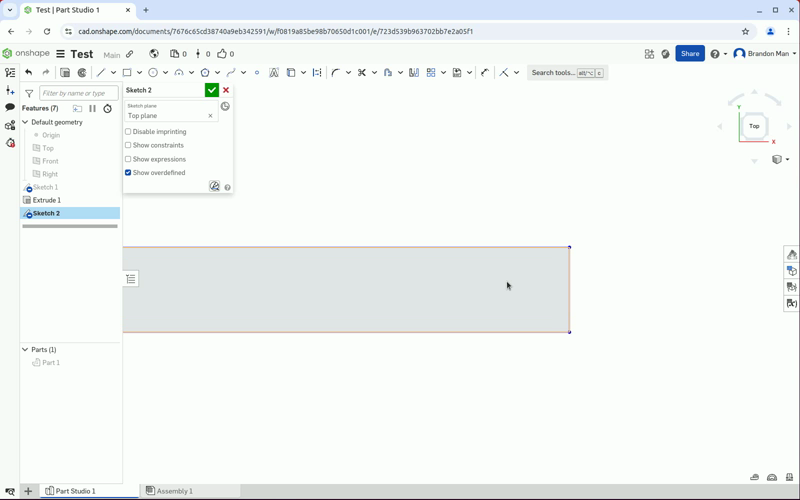
scroll(6)
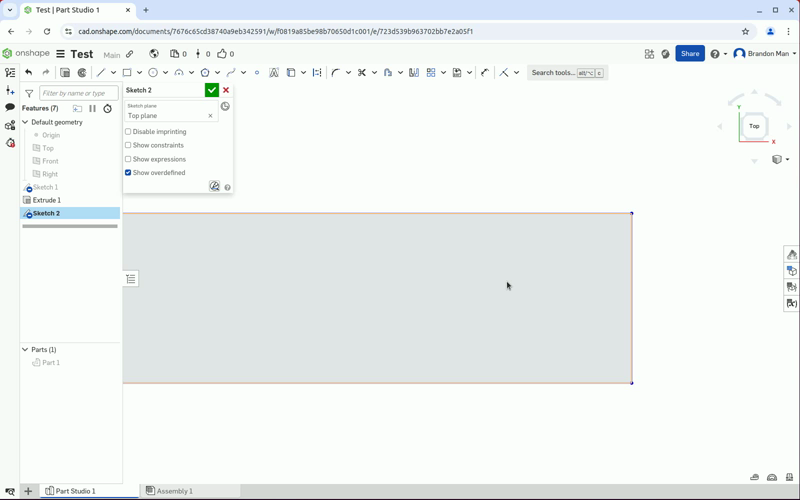
click(507, 281)
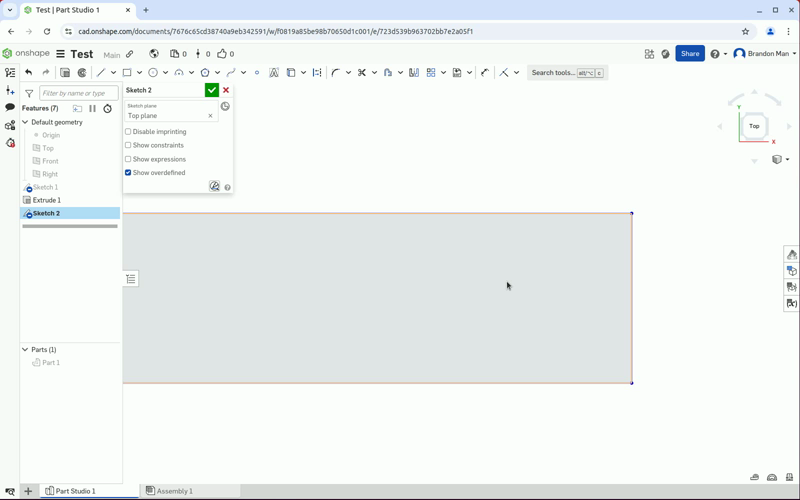
scroll(-6)
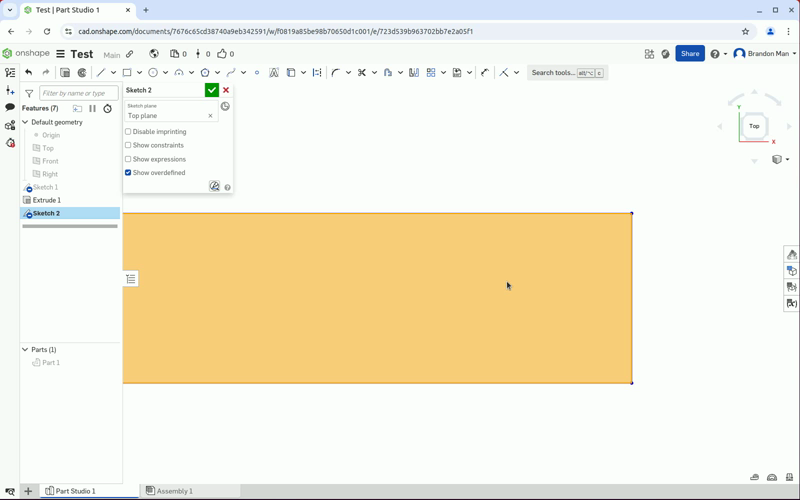
scroll(-6)
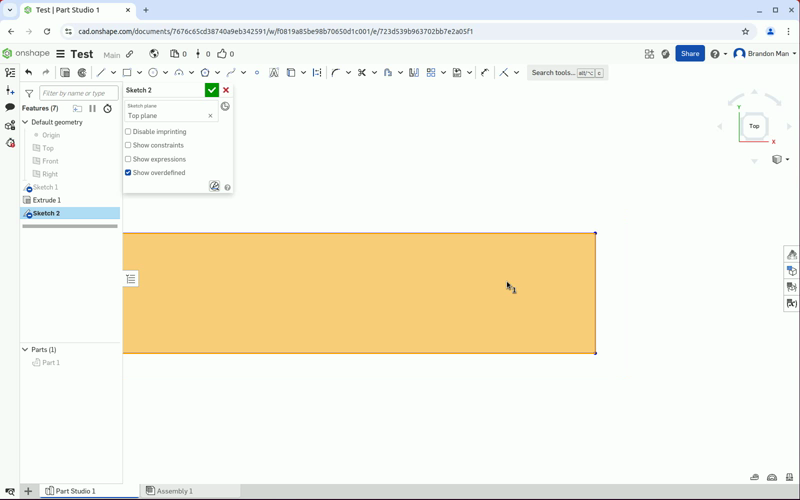
scroll(-6)
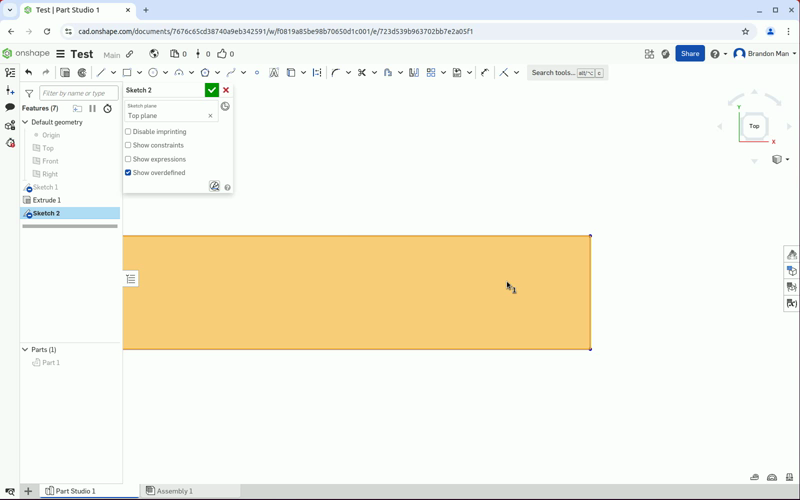
scroll(-6)
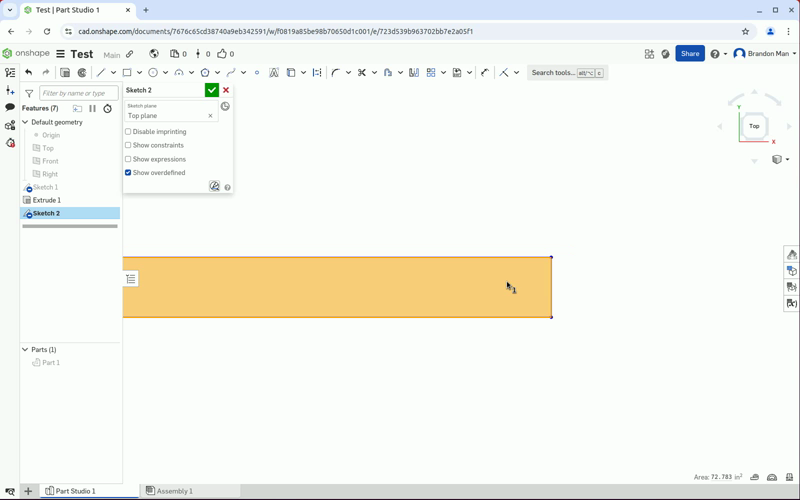
scroll(-6)
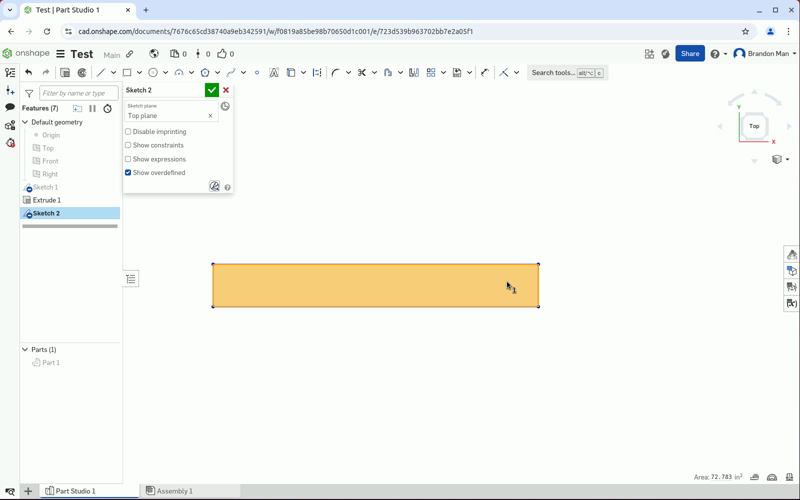
scroll(-6)
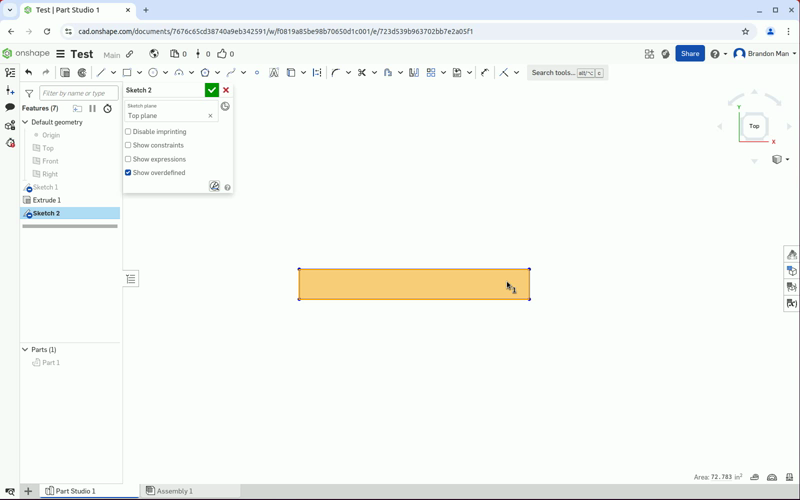
scroll(-6)
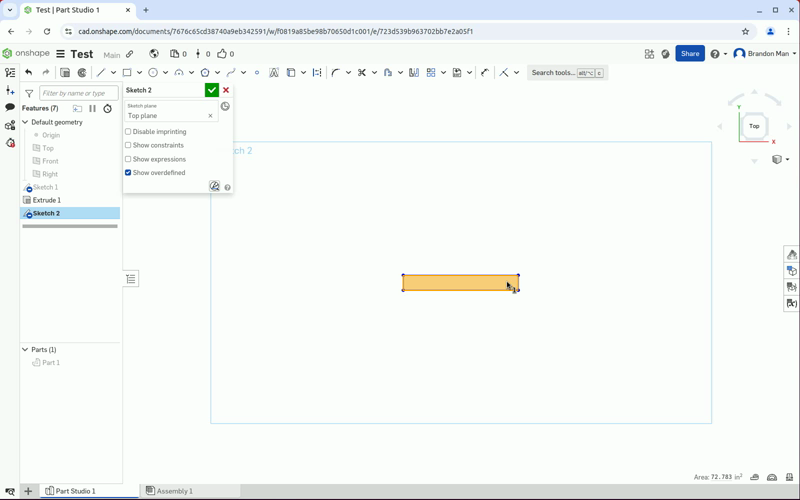
mouse_move(73, 352)
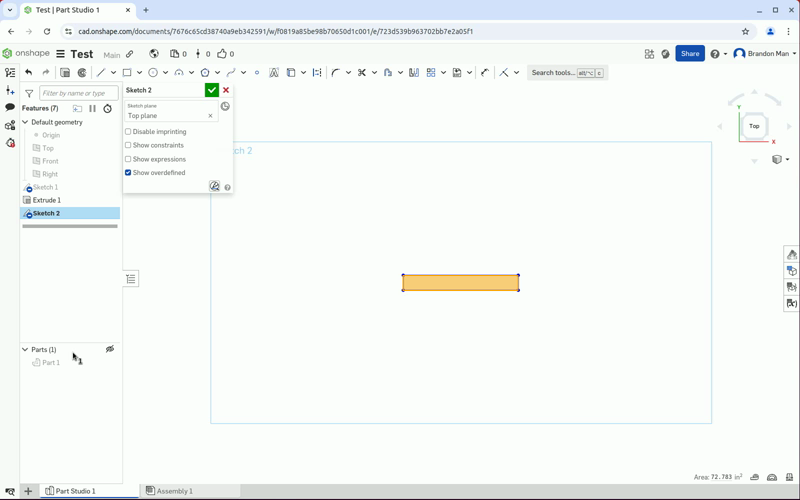
key(shift+y)
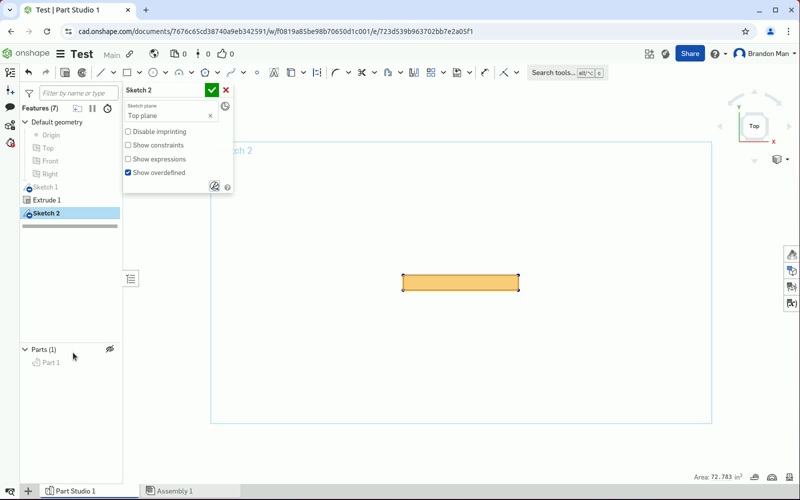
key(shift+e)
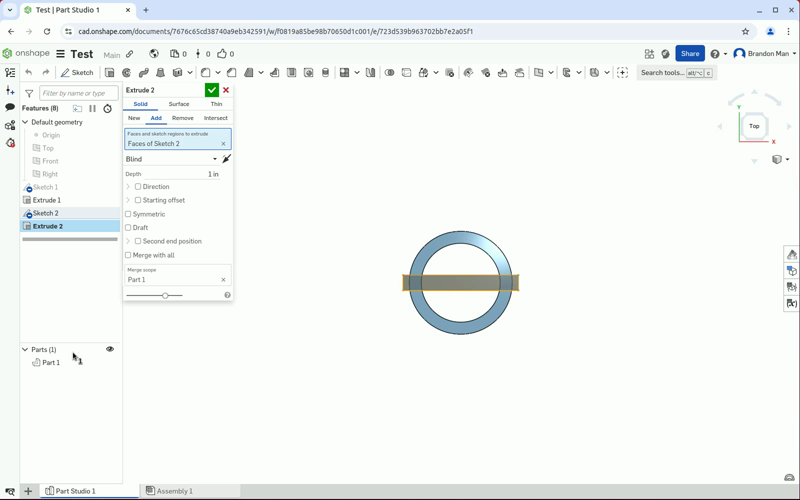
mouse_move(143, 106)
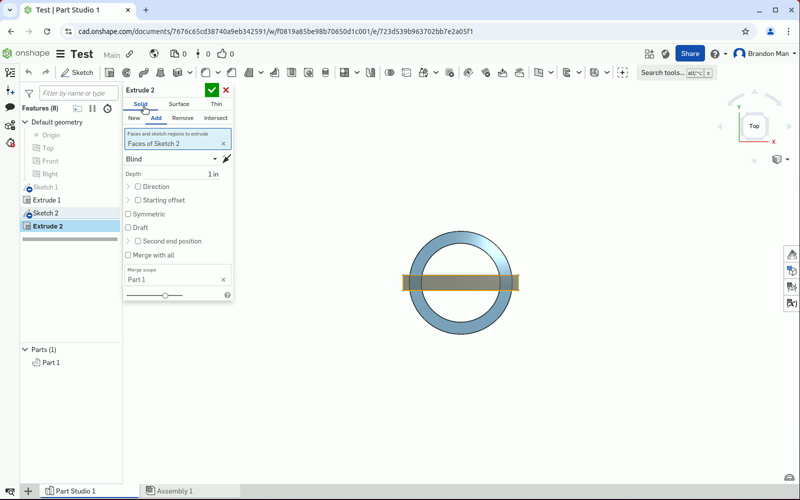
click(143, 106)
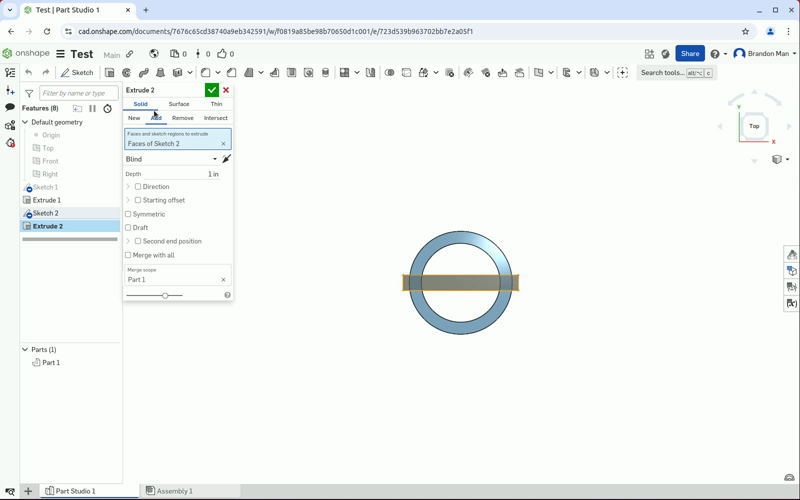
mouse_move(186, 120)
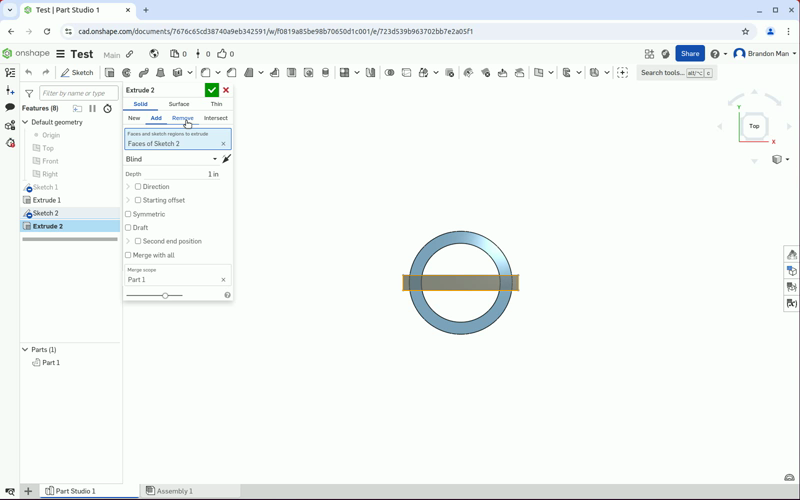
click(186, 120)
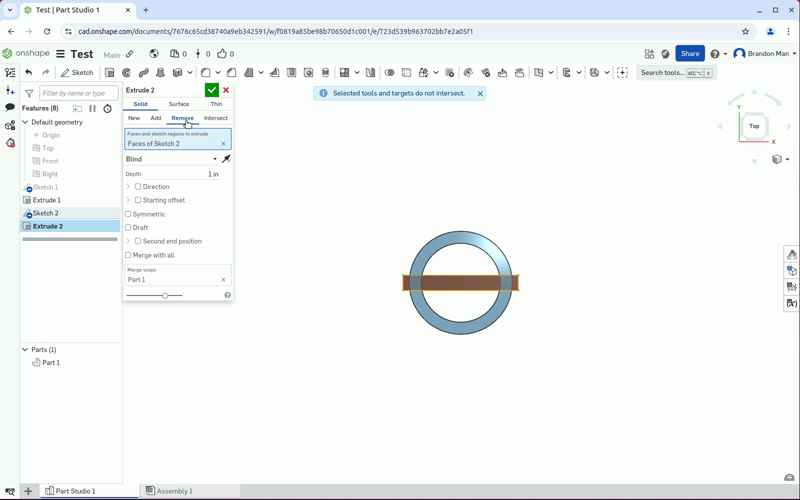
key(tab, 4)
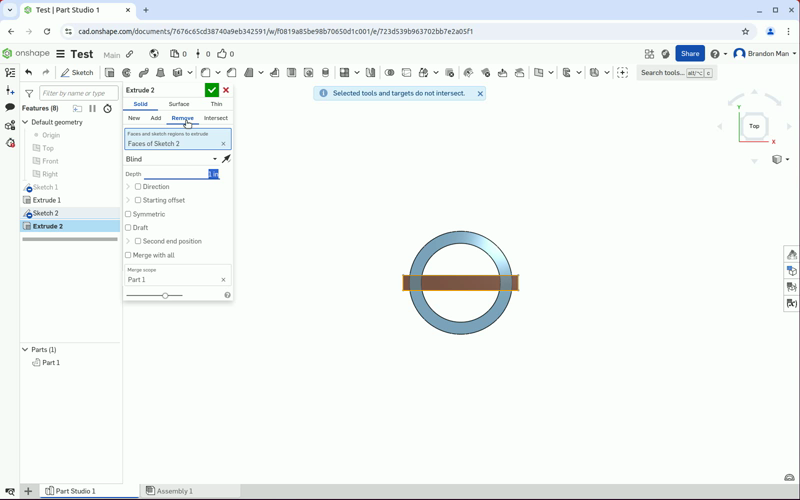
text(-2.407)
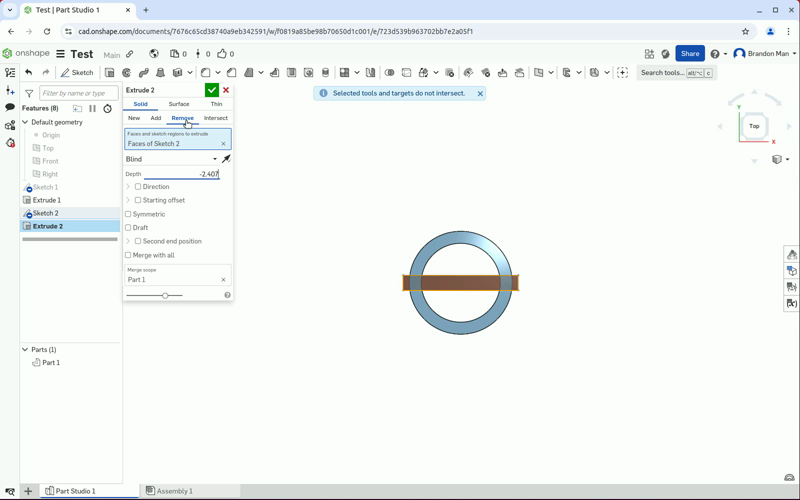
key(tab, 6)
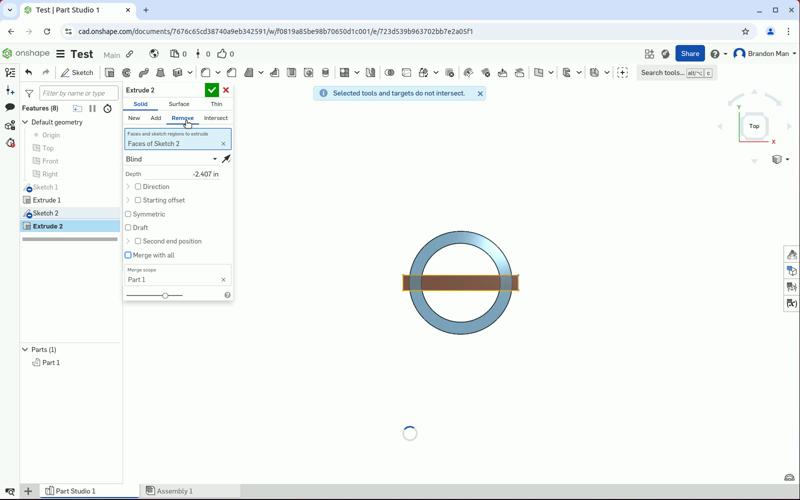
key(space)
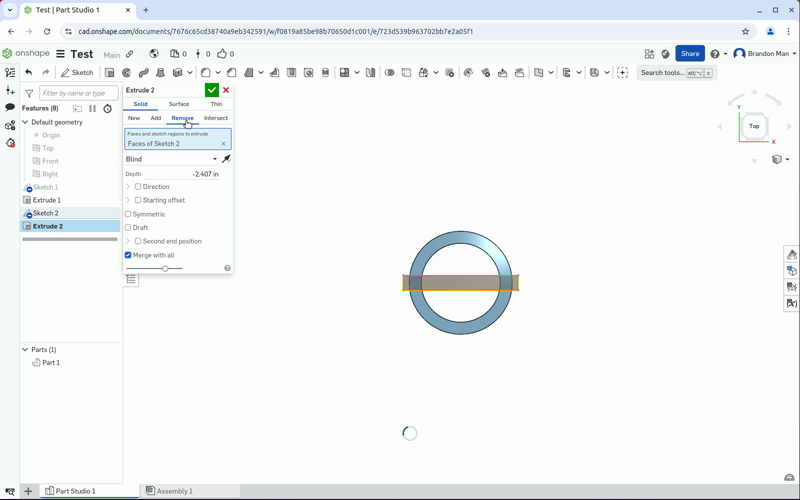
key(enter)
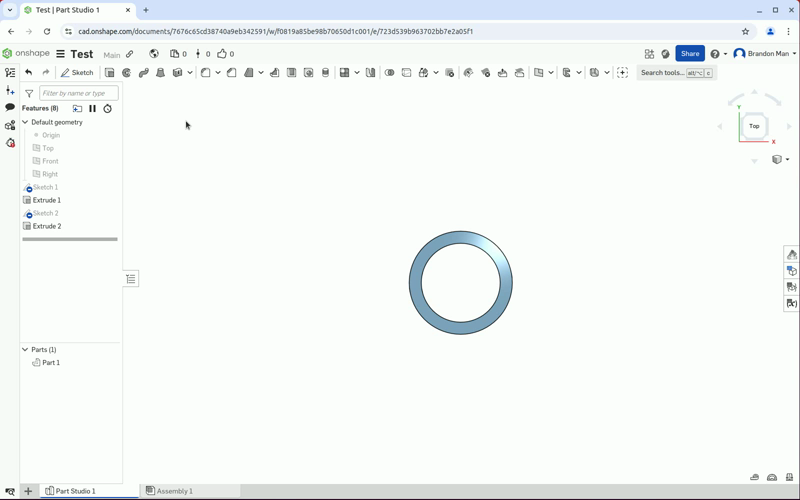
key(shift+h)
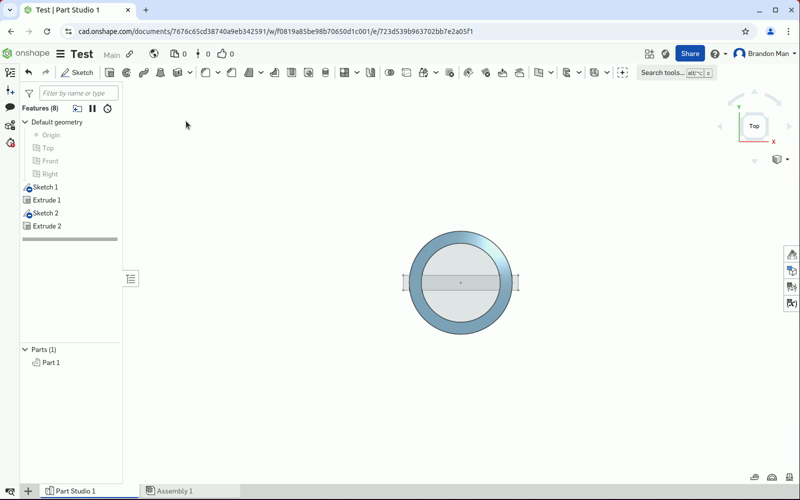
key(shift+h)
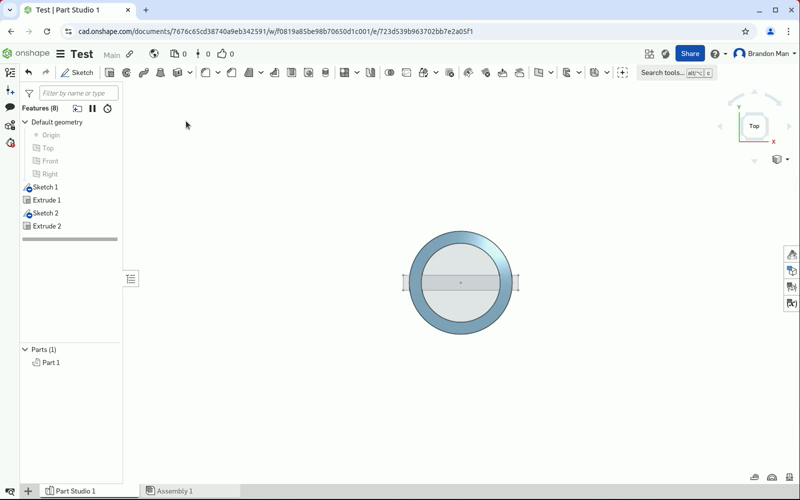
key(shift+7)
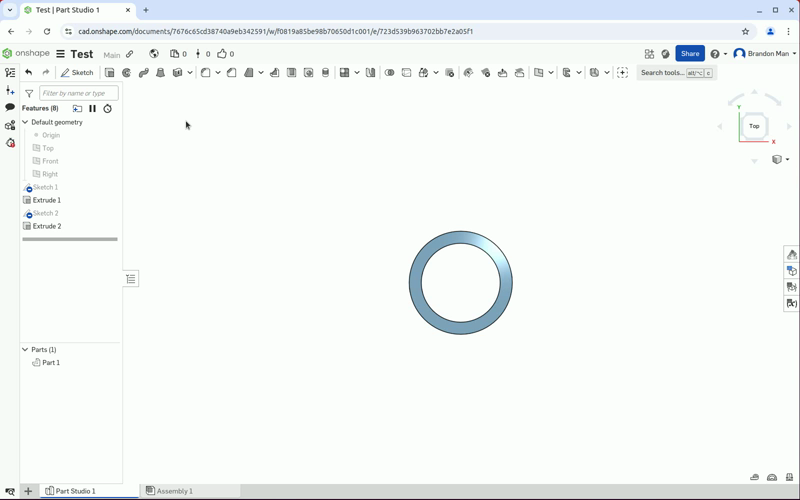
key(up, 3)
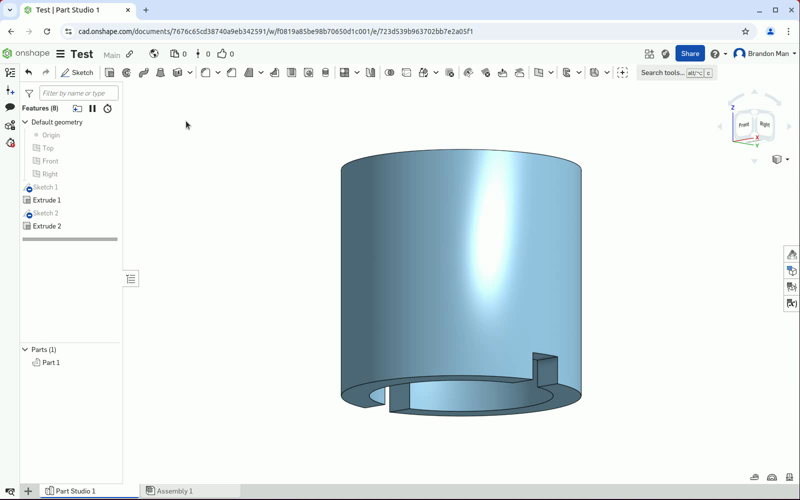
key(left, 3)
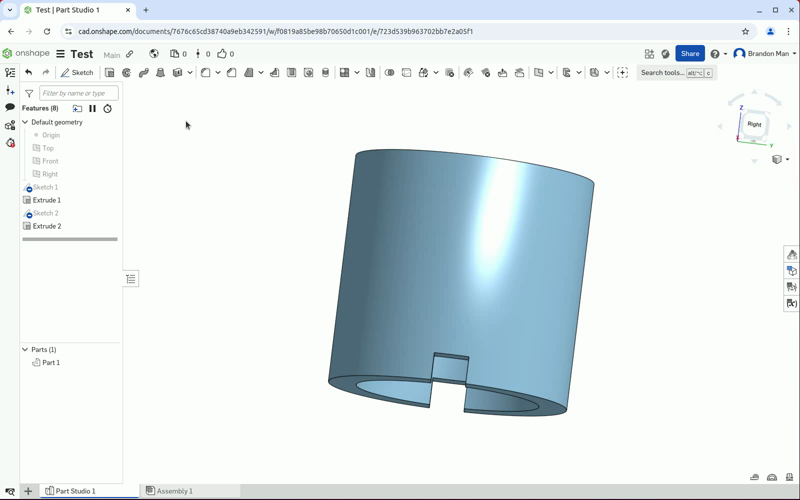
key(right, 3)
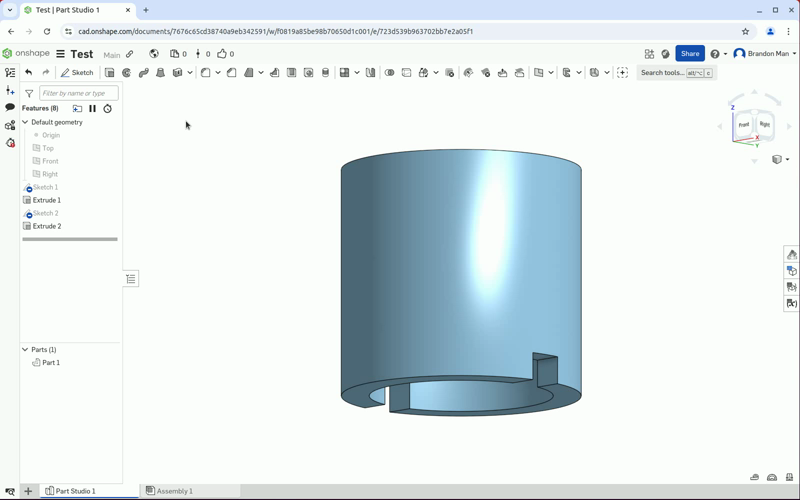
key(down, 3)
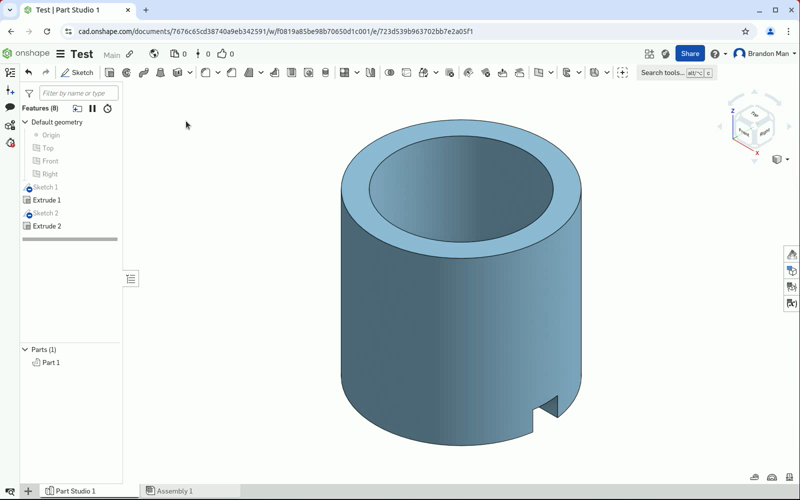
mouse_move(73, 189)
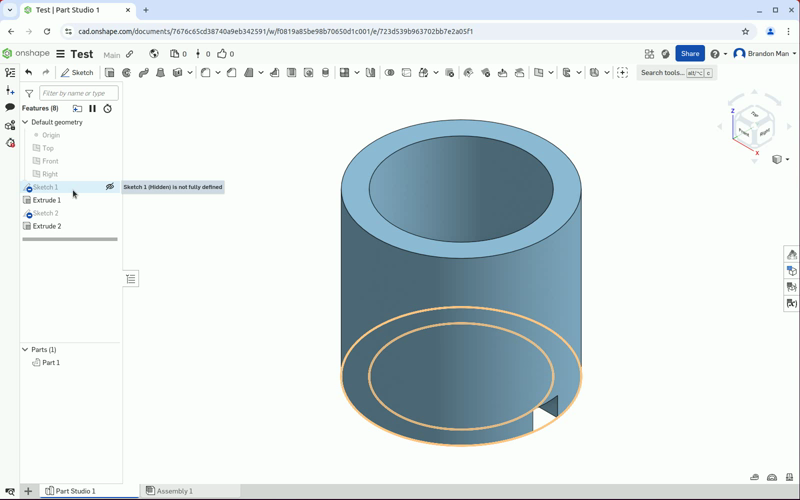
click(73, 189)